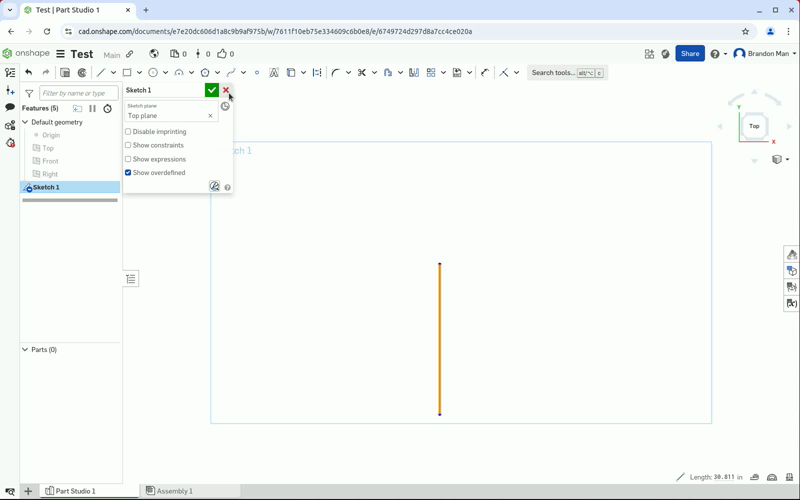
key(shift+h)
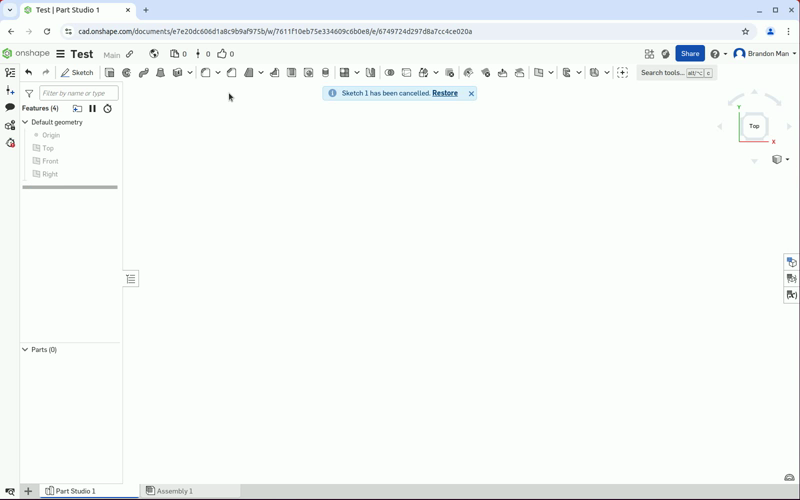
mouse_move(73, 352)
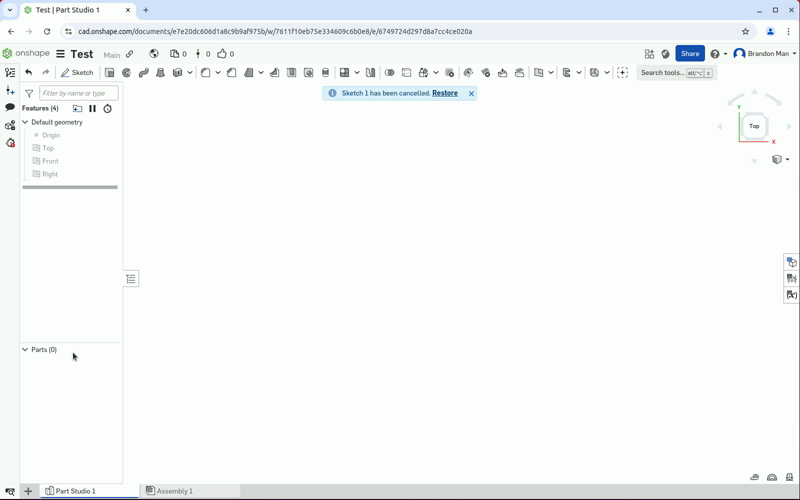
key(y)
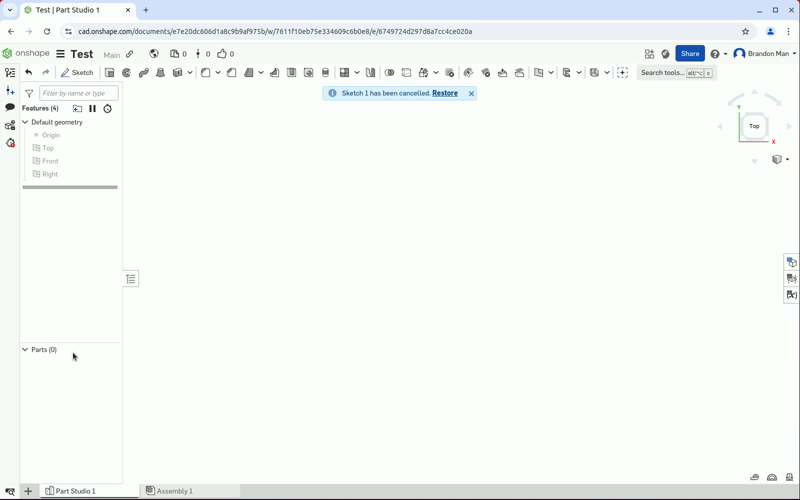
key(shift+p)
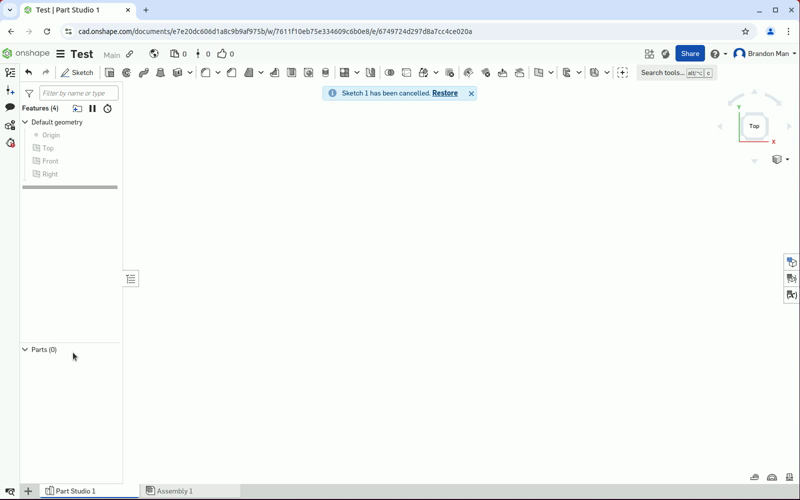
key(space)
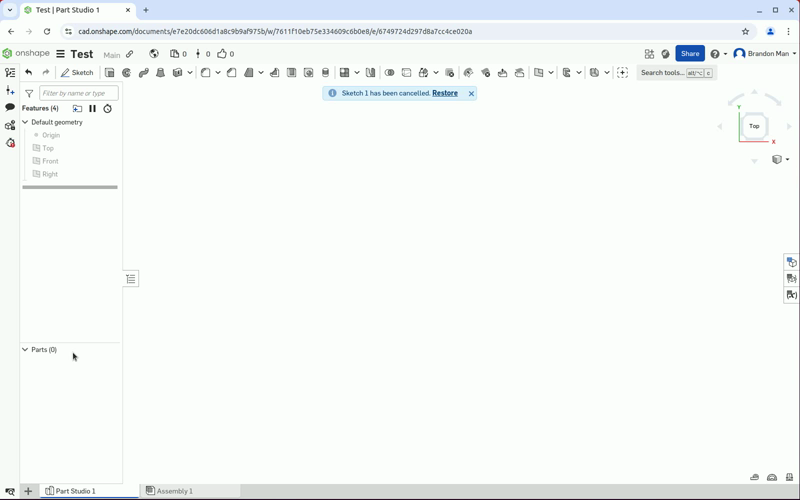
key_down(shift)
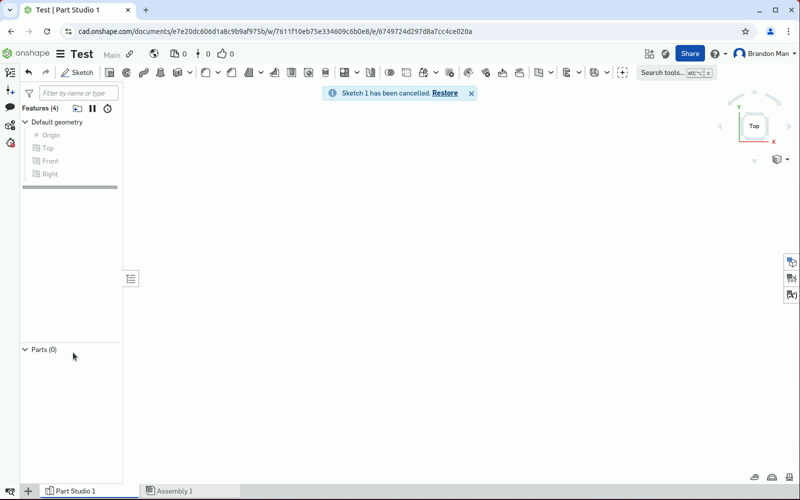
key(up)
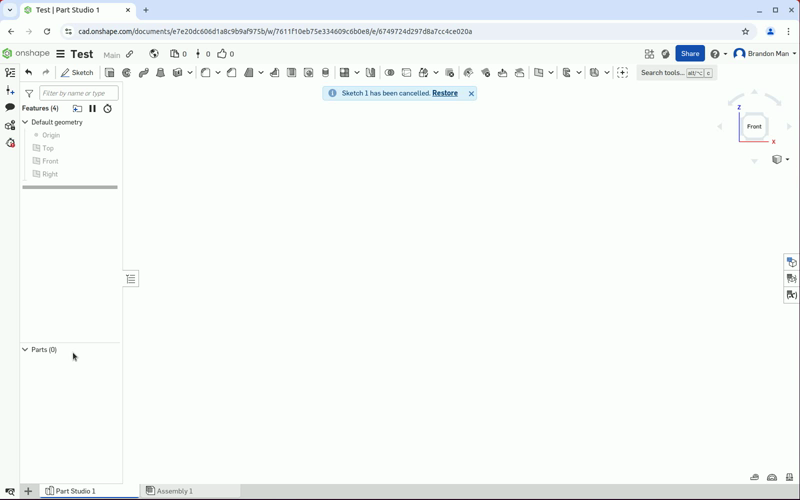
key_up(shift)
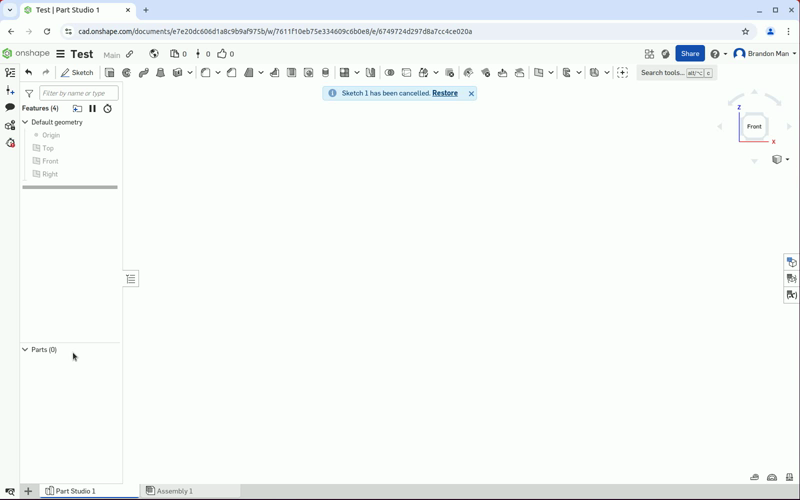
mouse_move(73, 352)
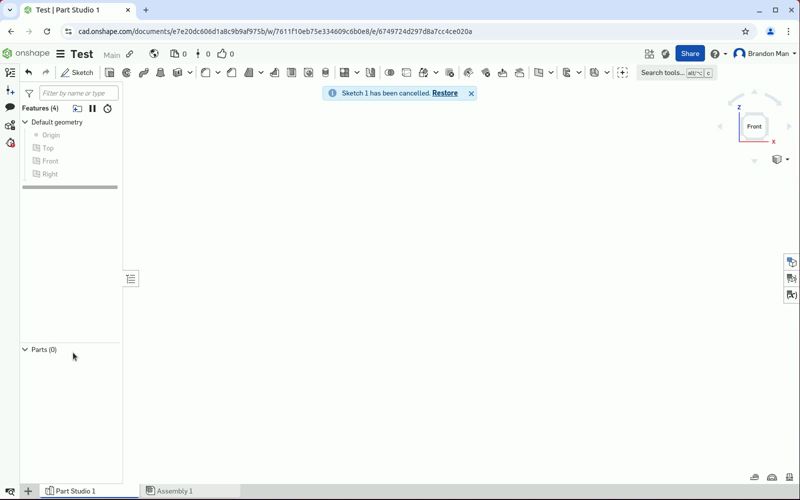
key(shift+y)
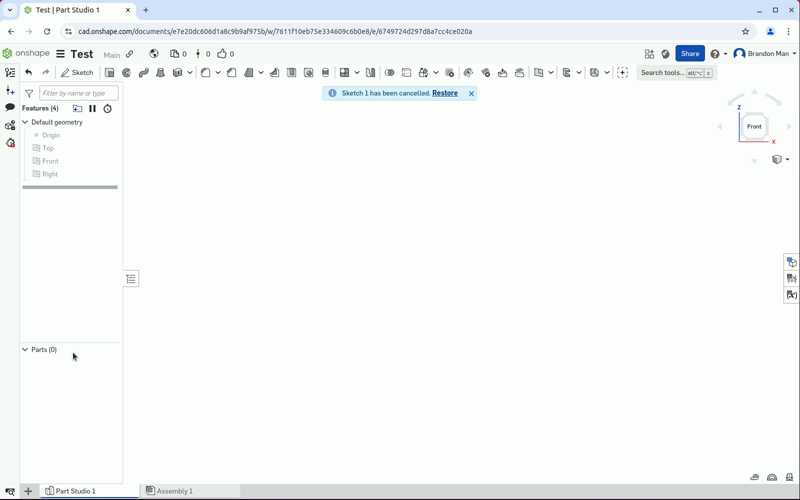
key(shift+s)
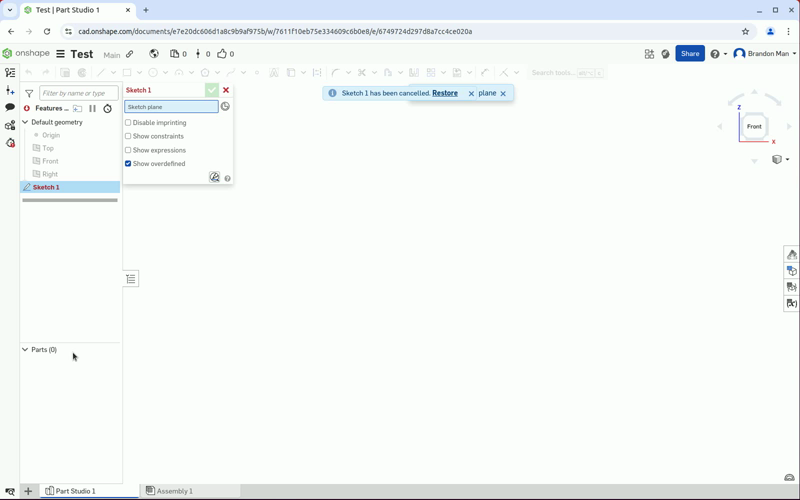
mouse_move(73, 163)
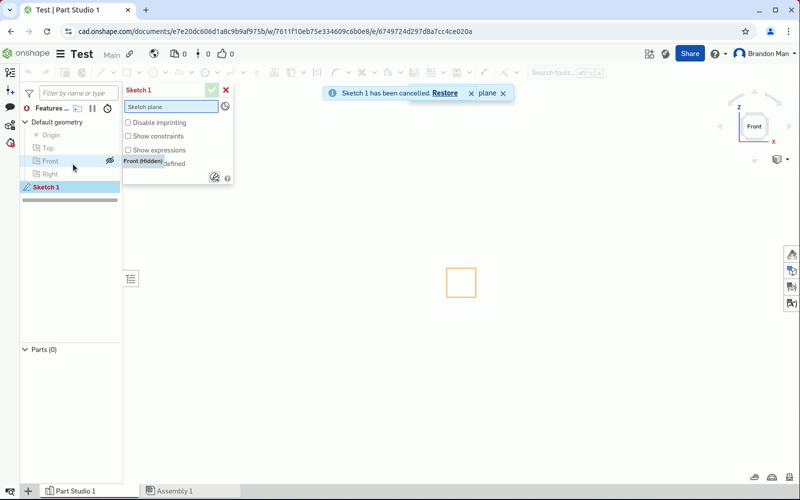
click(73, 163)
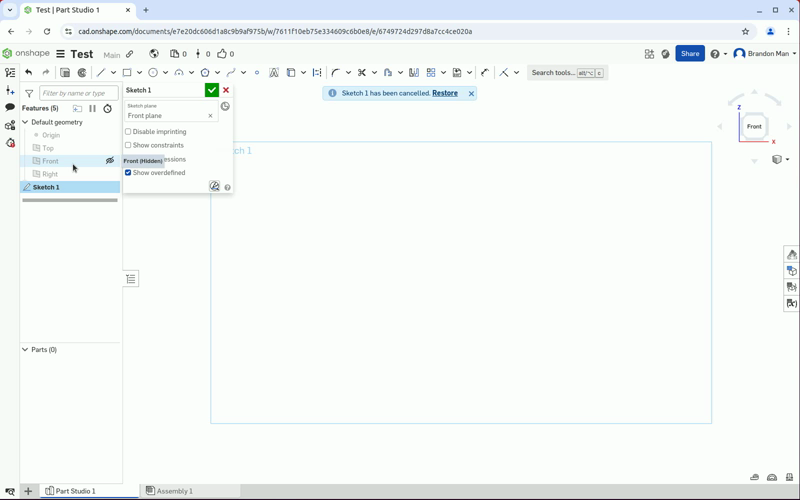
mouse_move(73, 352)
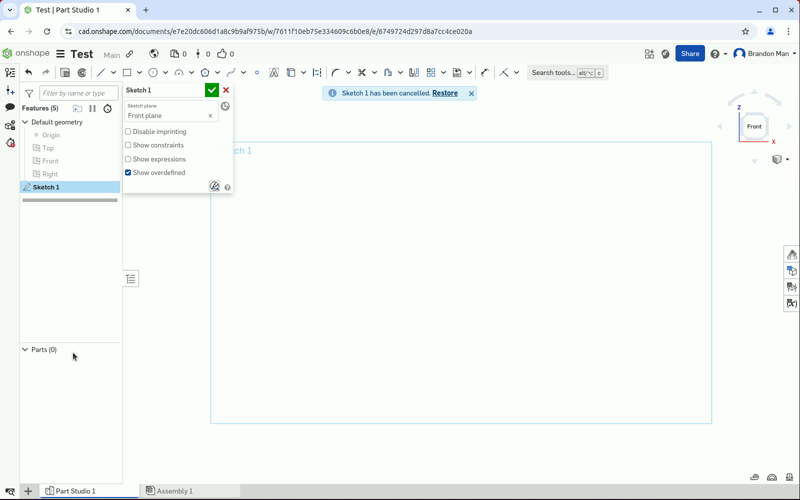
key(y)
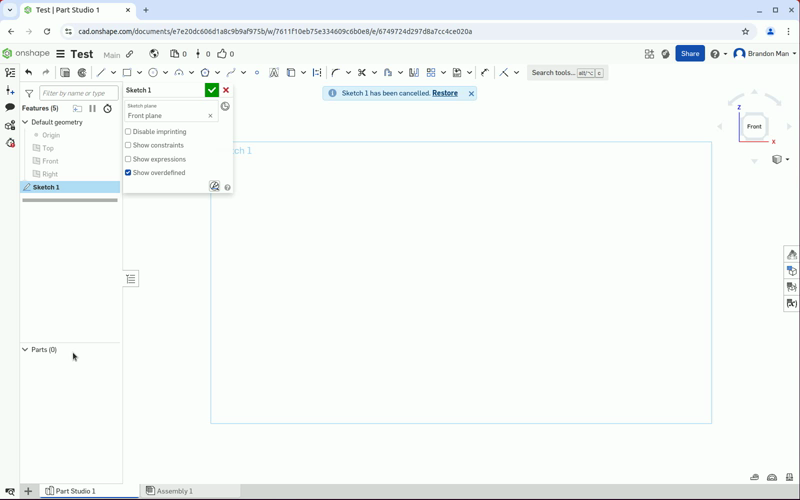
key(c)
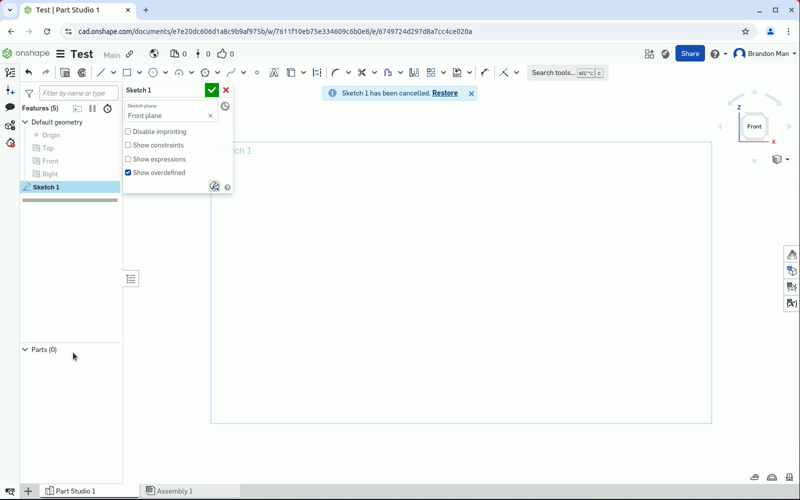
key_down(shift)
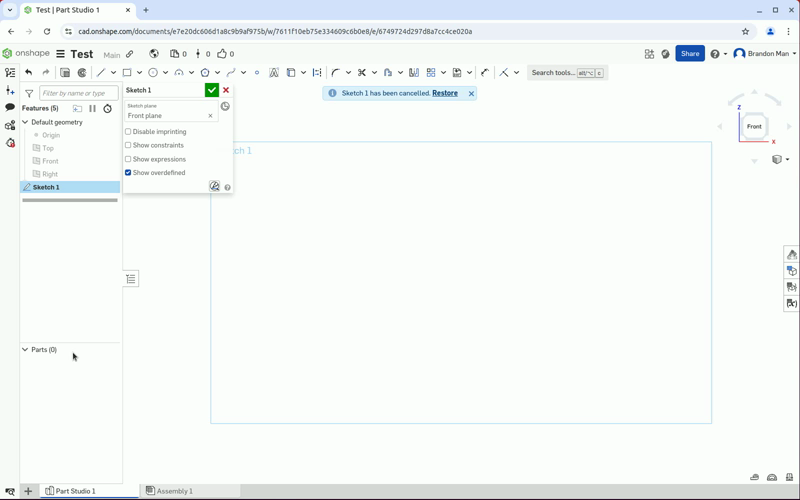
mouse_move(461, 282)
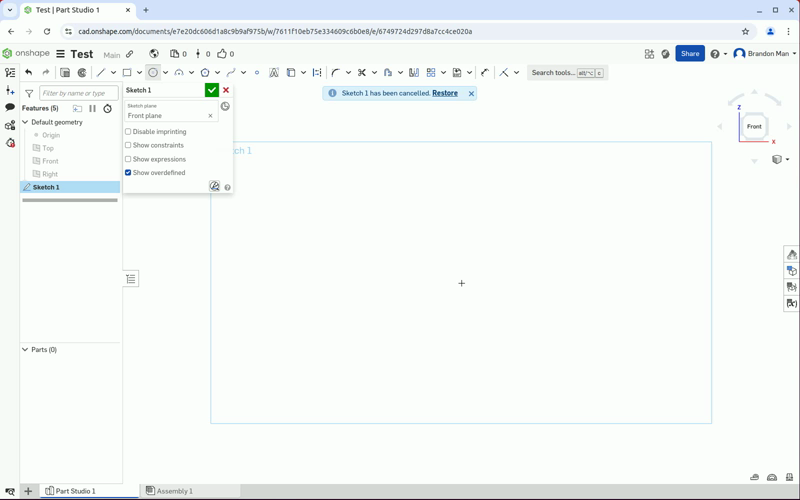
click(461, 282)
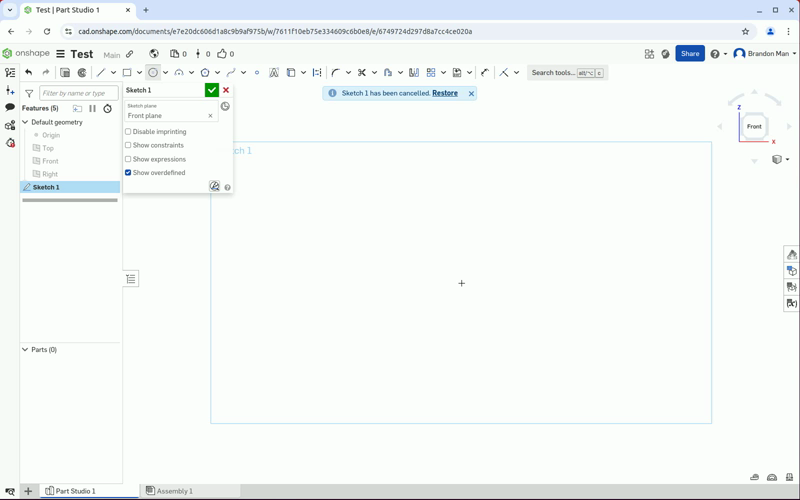
key_up(shift)
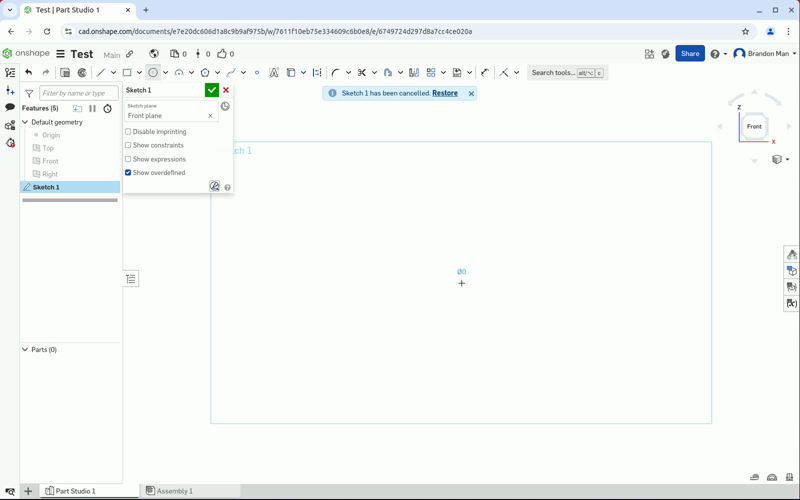
mouse_move(472, 282)
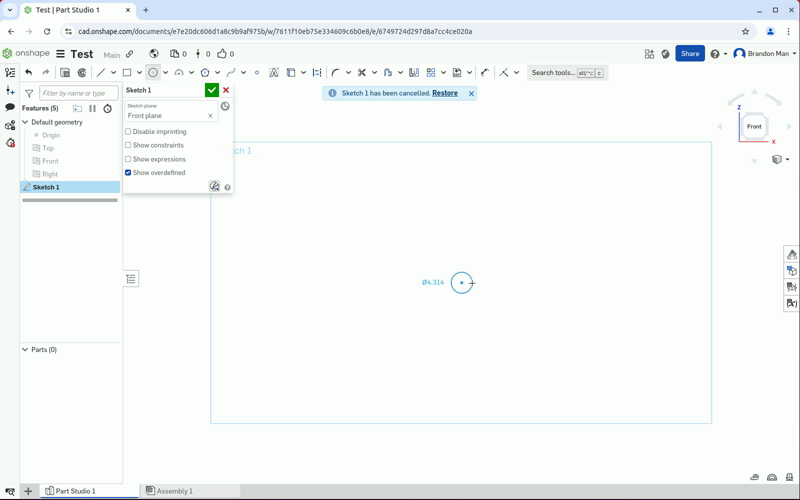
click(472, 282)
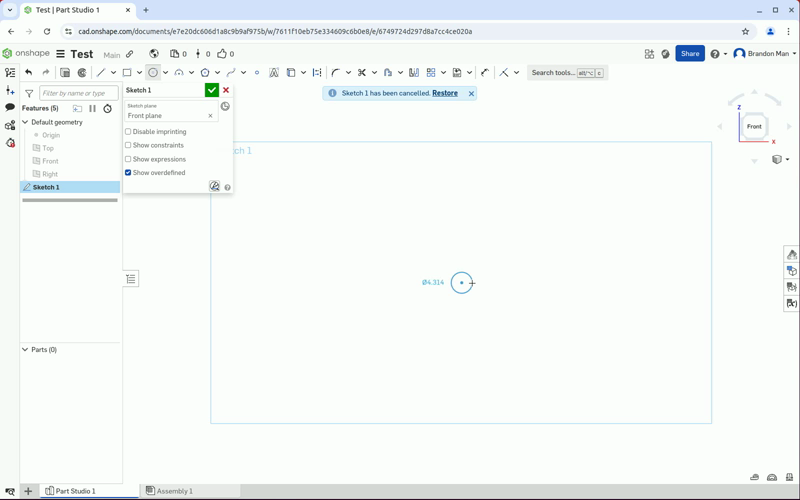
key(esc)
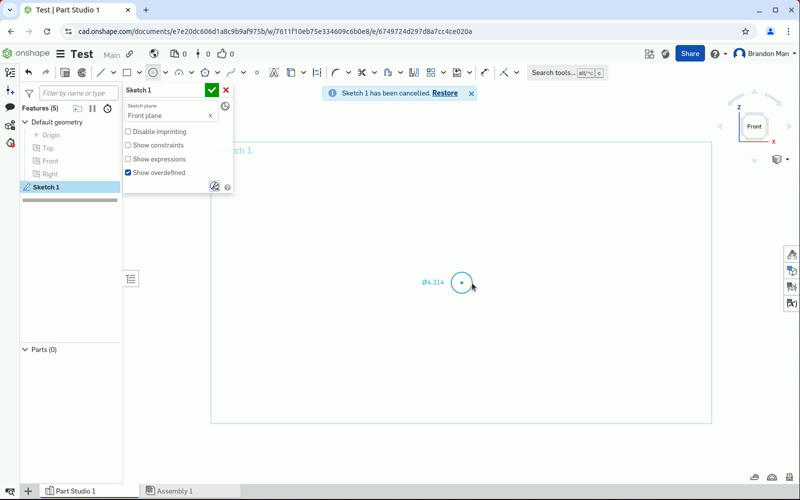
mouse_move(458, 284)
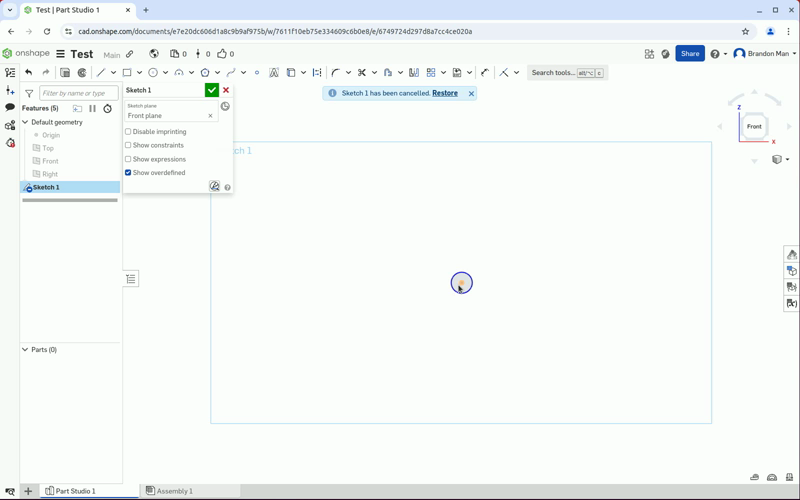
scroll(6)
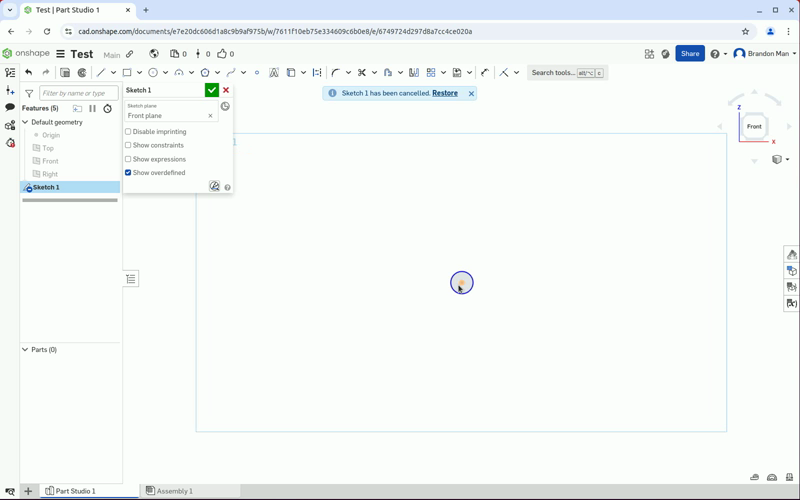
scroll(6)
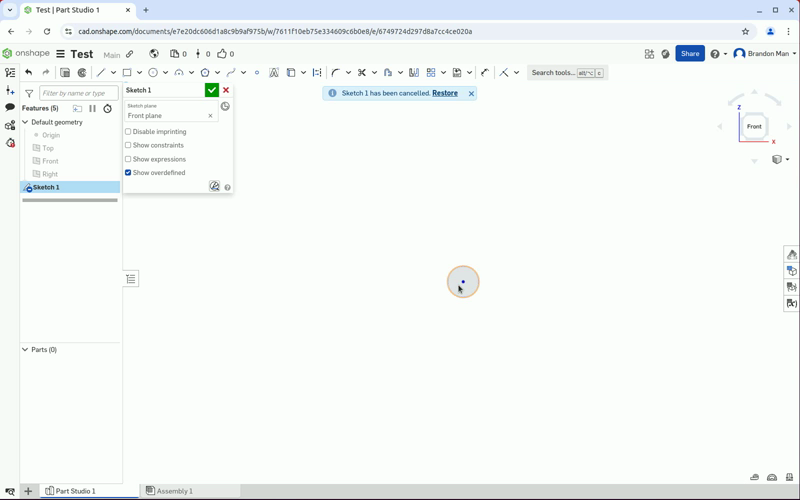
scroll(6)
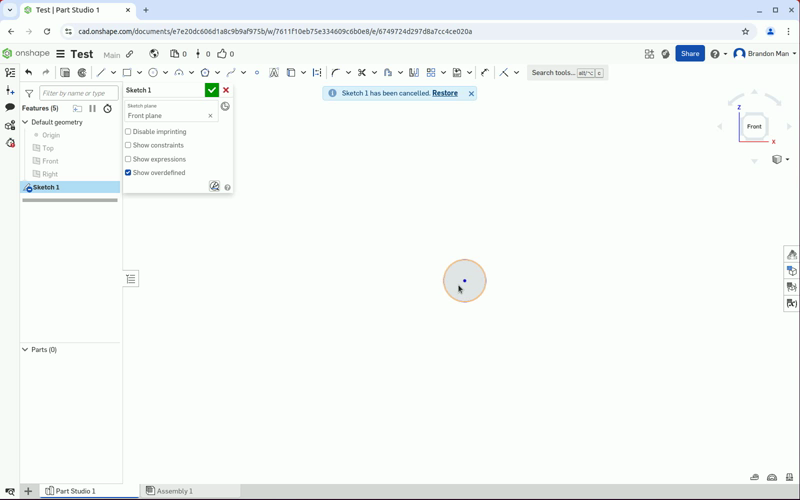
scroll(6)
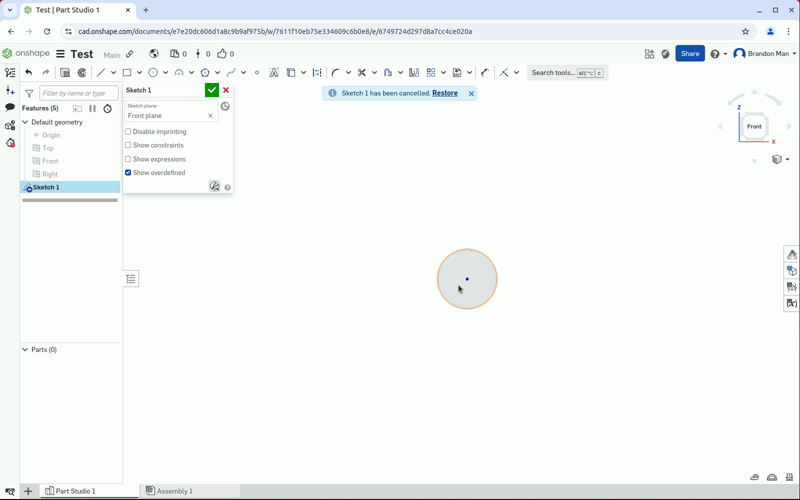
scroll(6)
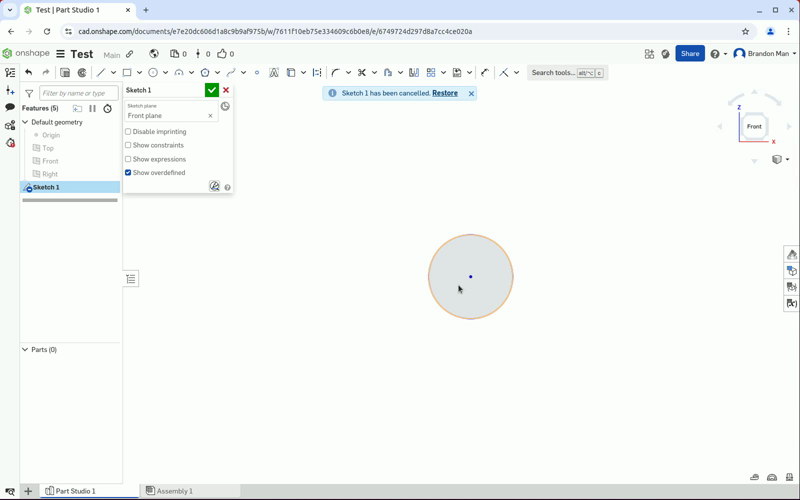
scroll(6)
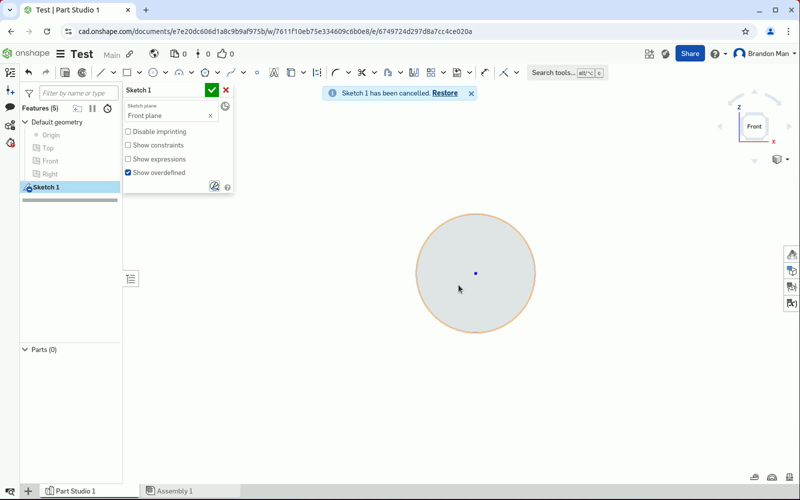
scroll(6)
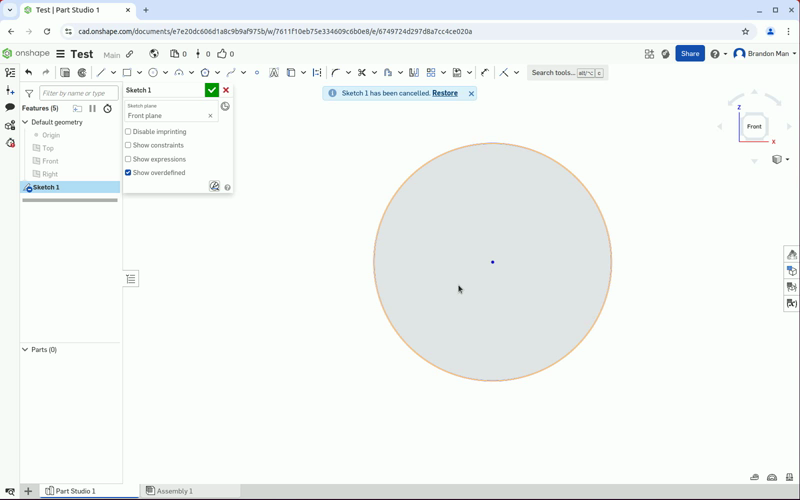
click(458, 284)
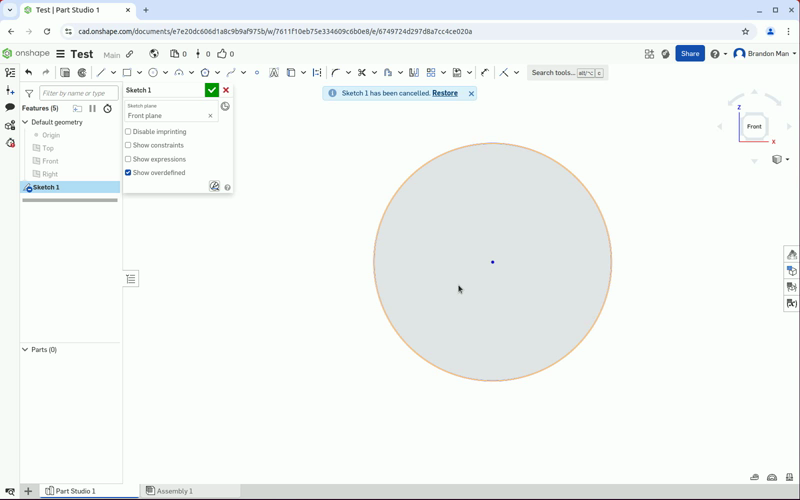
scroll(-6)
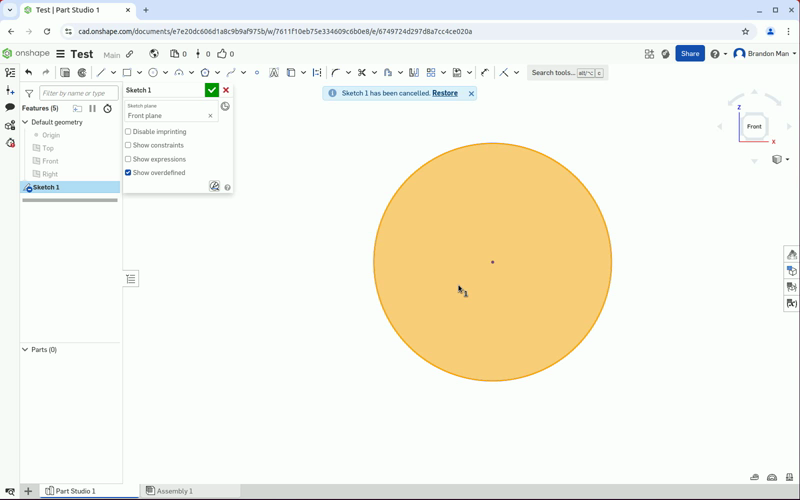
scroll(-6)
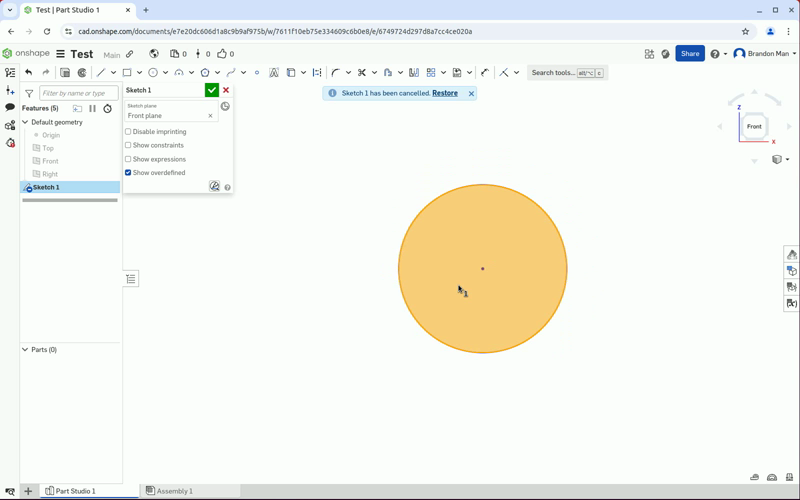
scroll(-6)
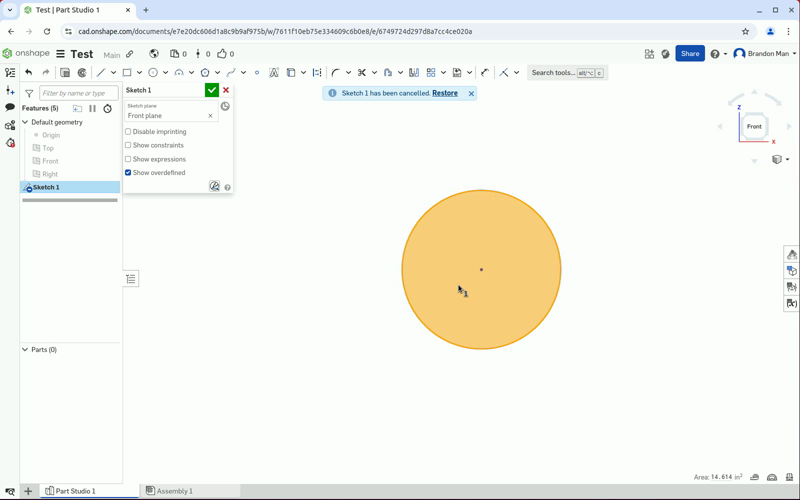
scroll(-6)
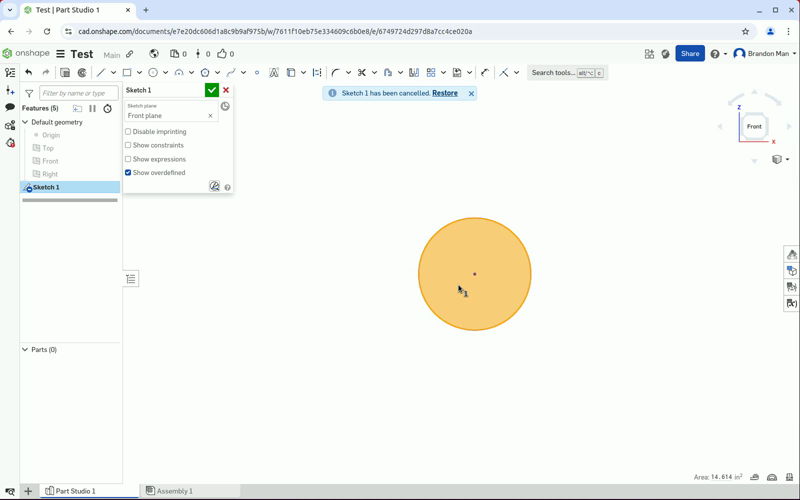
scroll(-6)
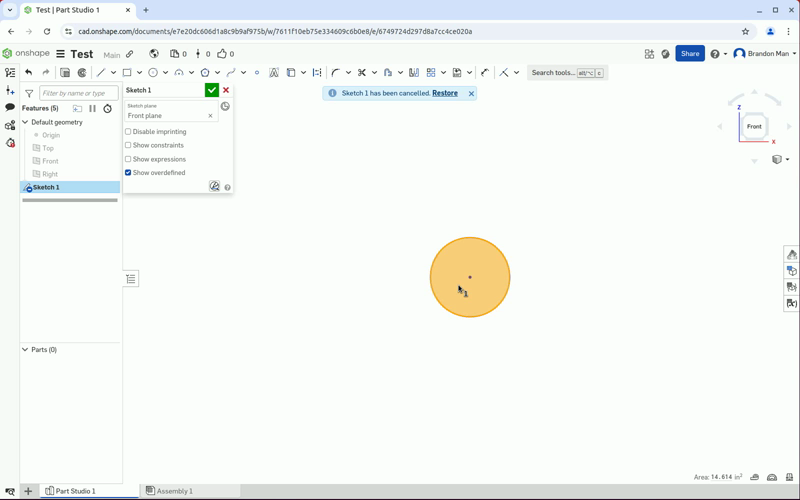
scroll(-6)
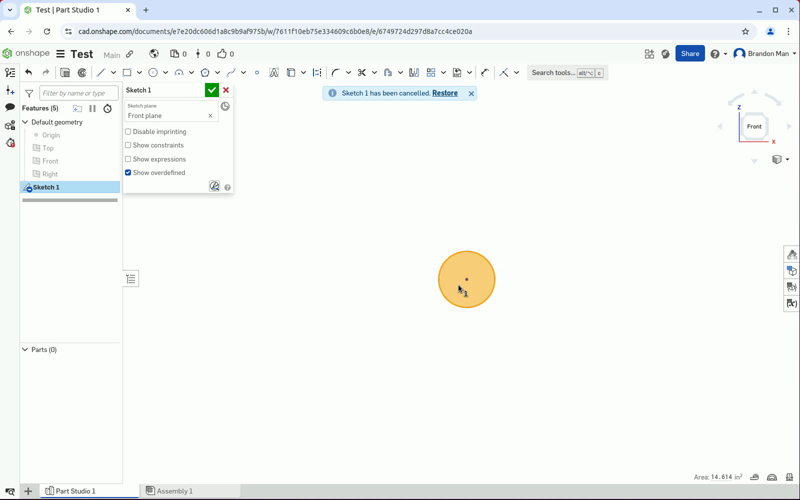
scroll(-6)
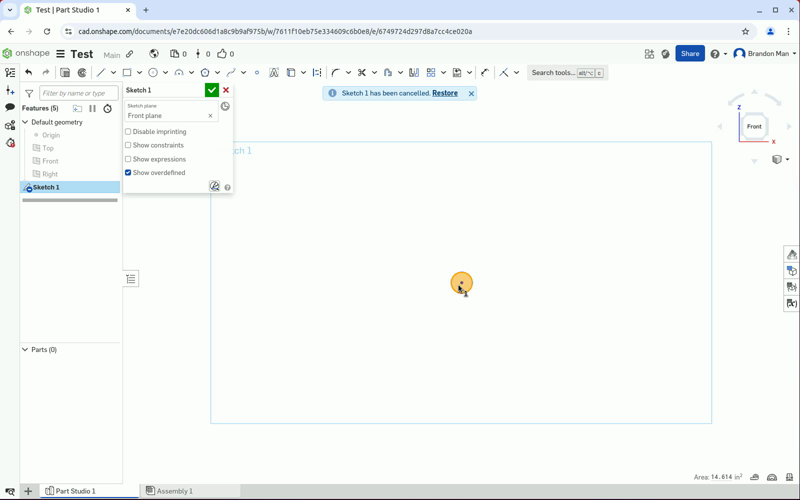
mouse_move(73, 352)
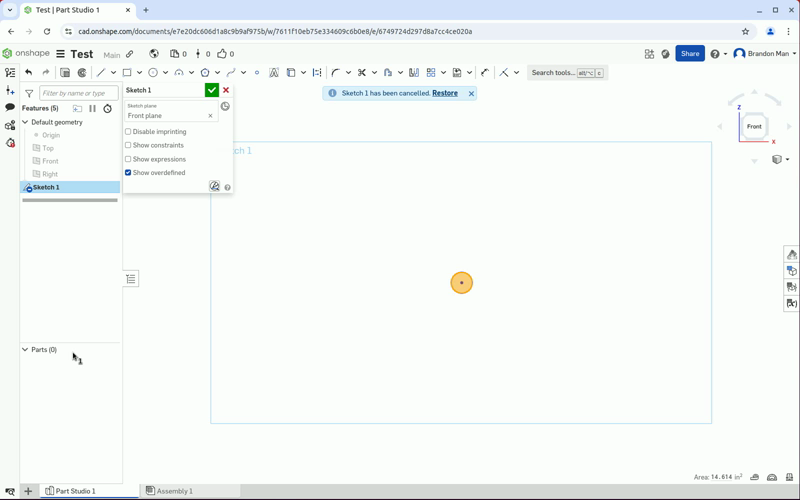
key(shift+y)
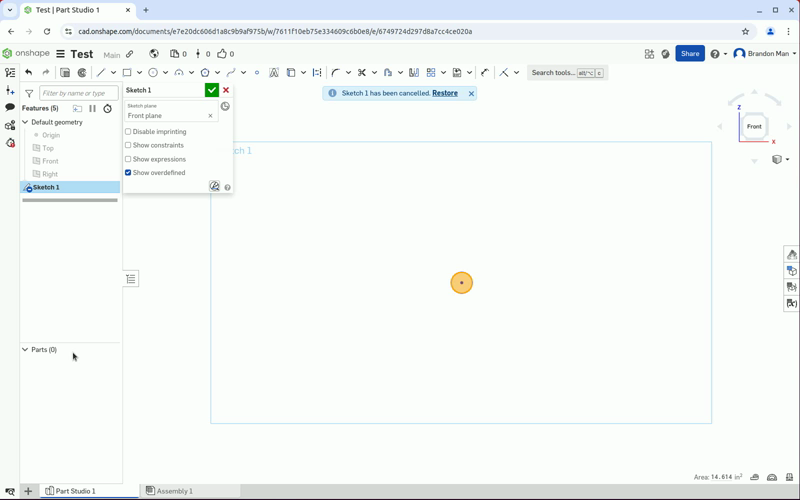
key(shift+e)
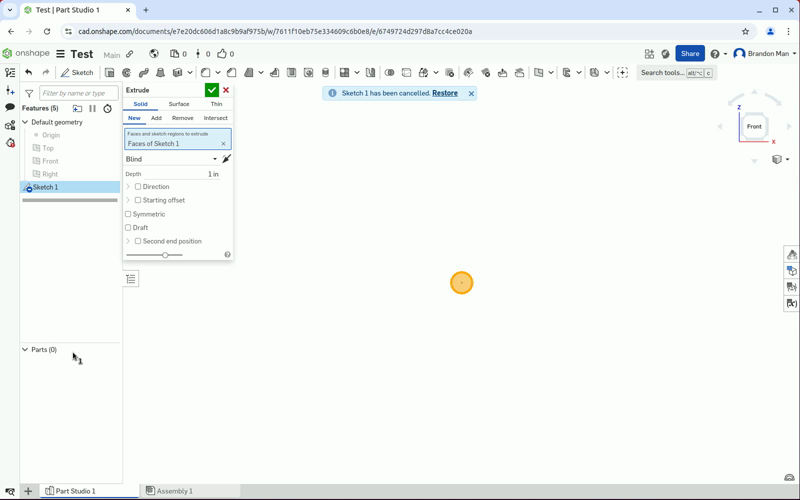
mouse_move(143, 106)
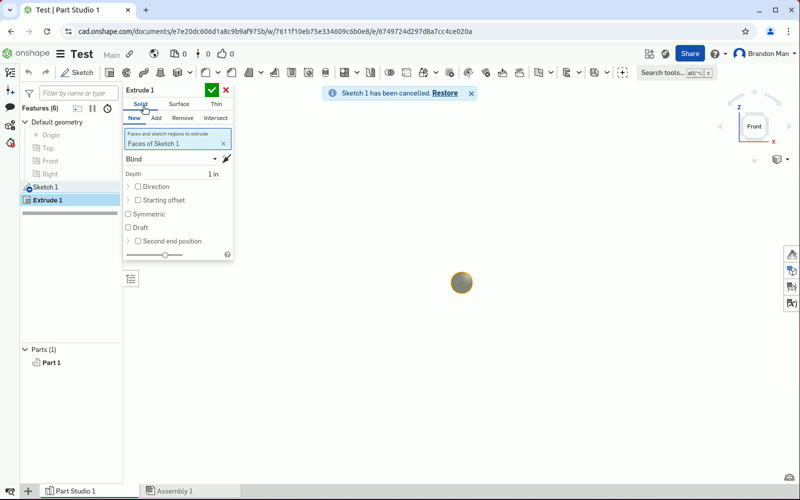
click(143, 106)
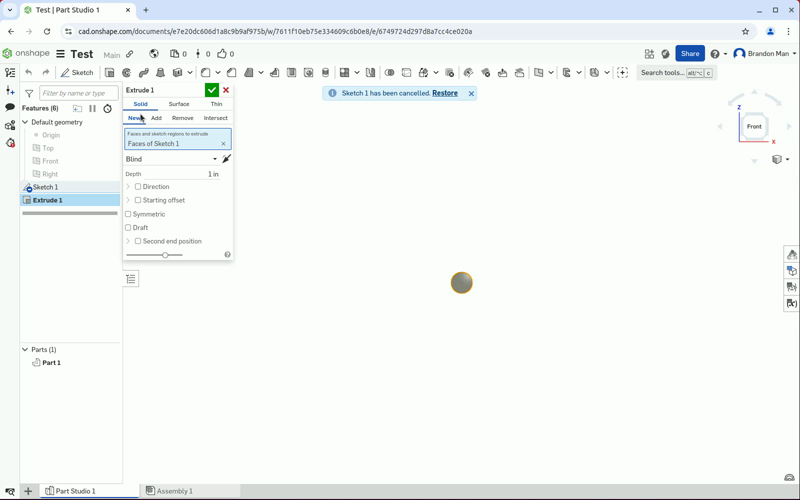
mouse_move(137, 120)
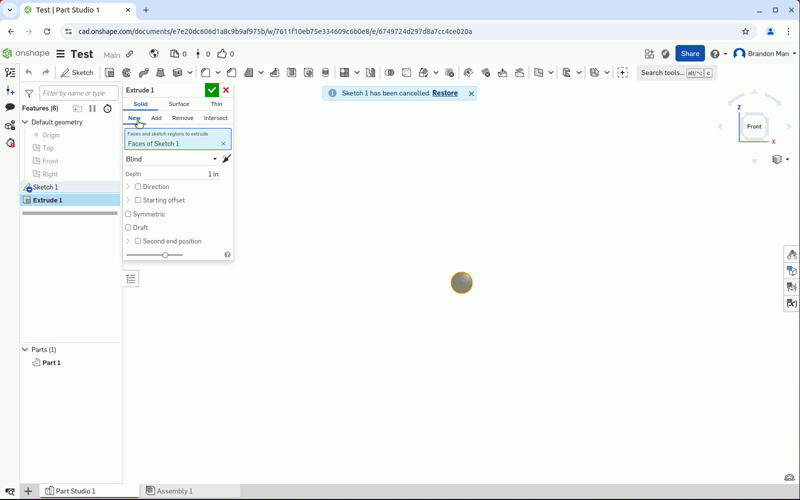
click(137, 120)
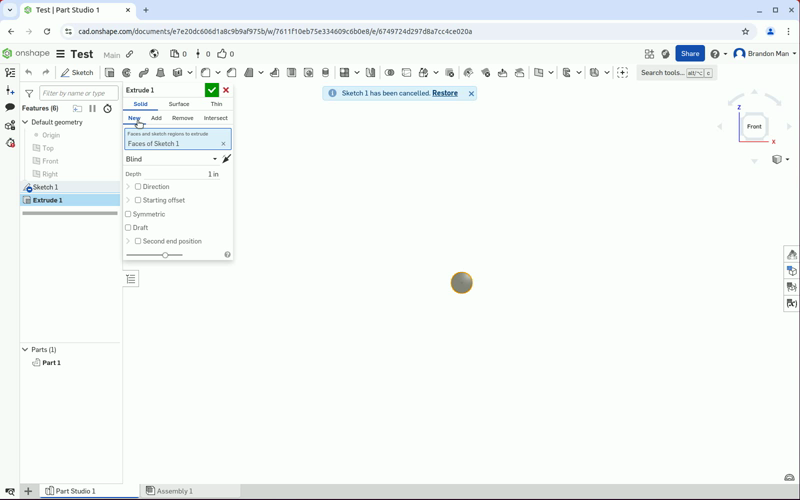
key(tab, 4)
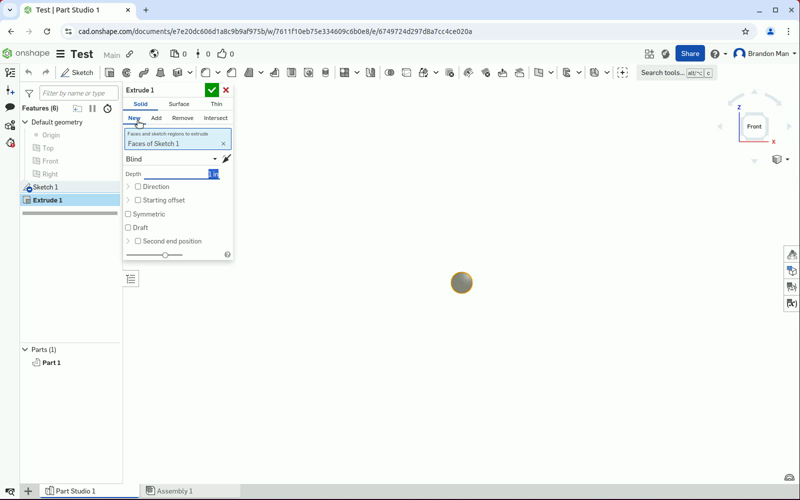
text(46.216)
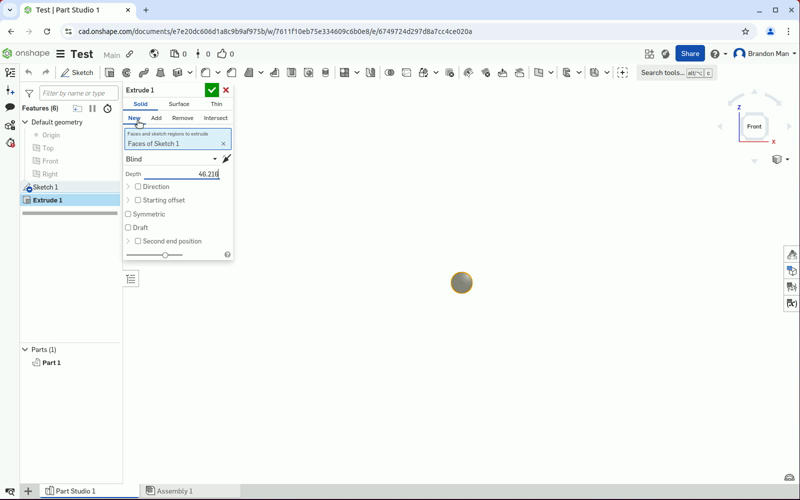
key(tab, 3)
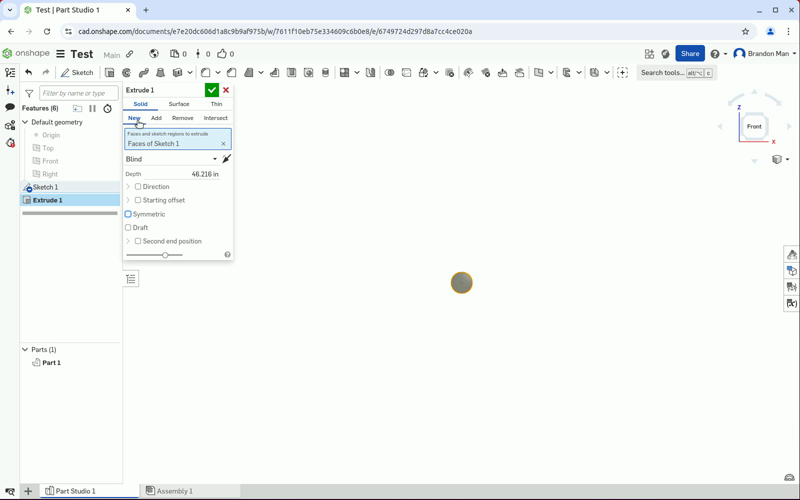
key(space)
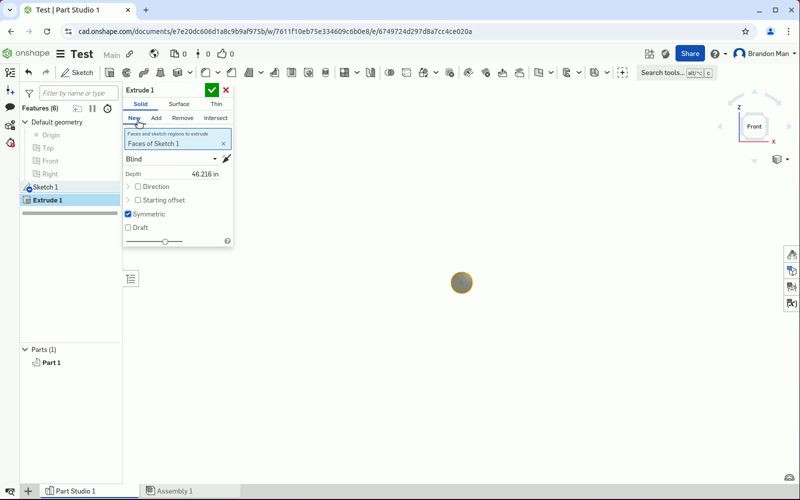
key(enter)
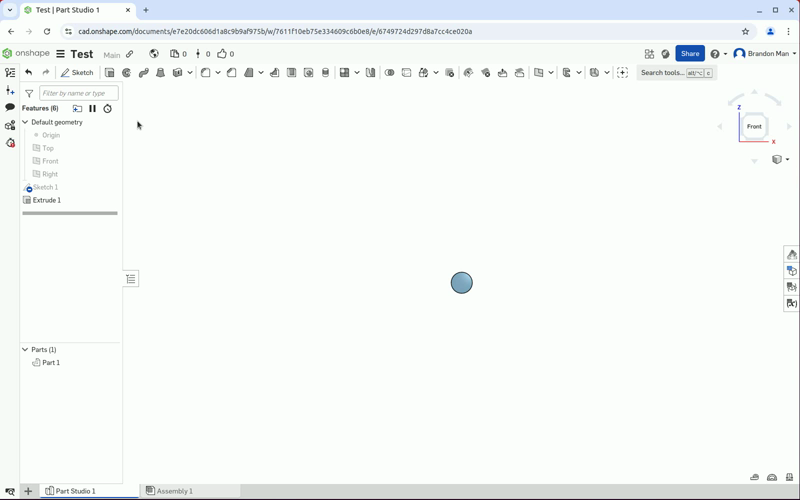
key(shift+h)
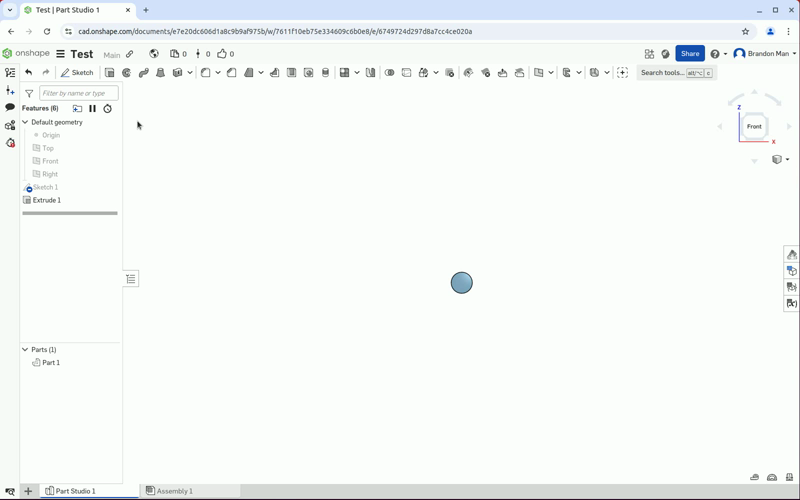
key(shift+h)
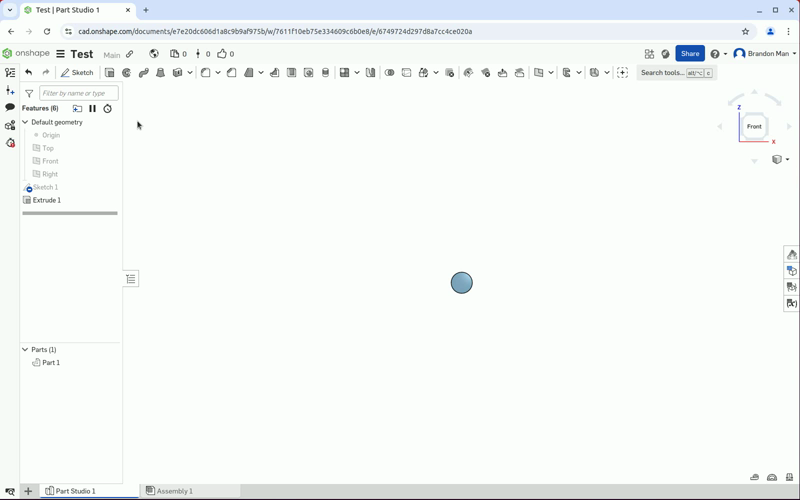
mouse_move(73, 189)
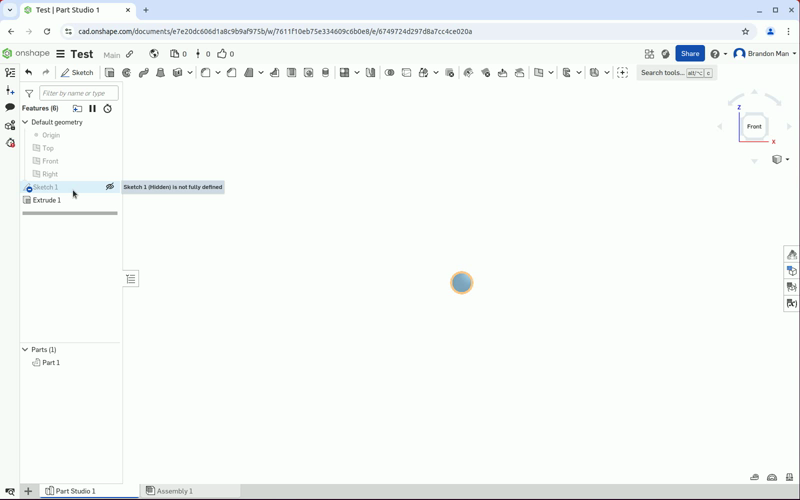
click(73, 189)
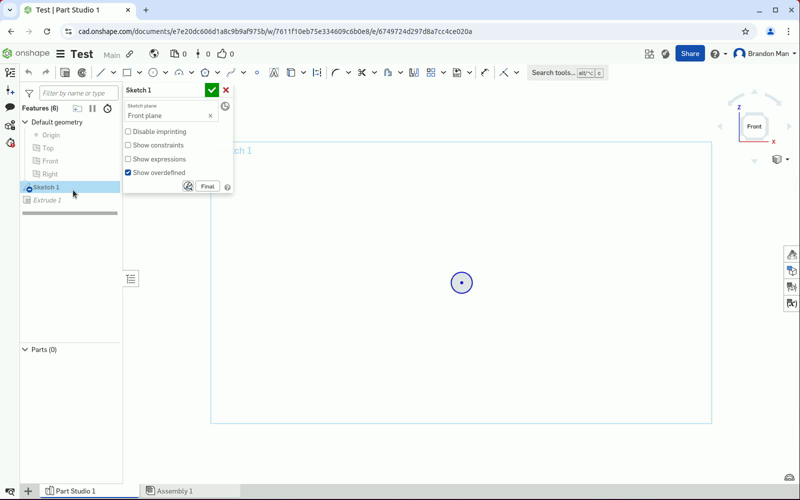
mouse_move(229, 92)
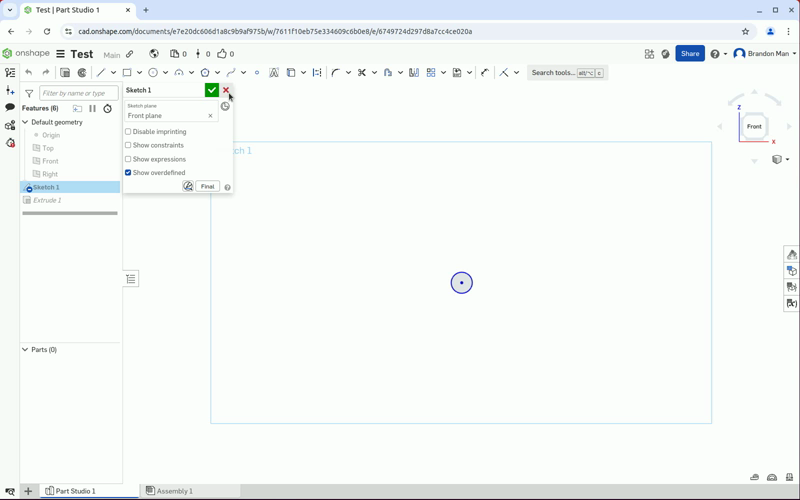
click(229, 92)
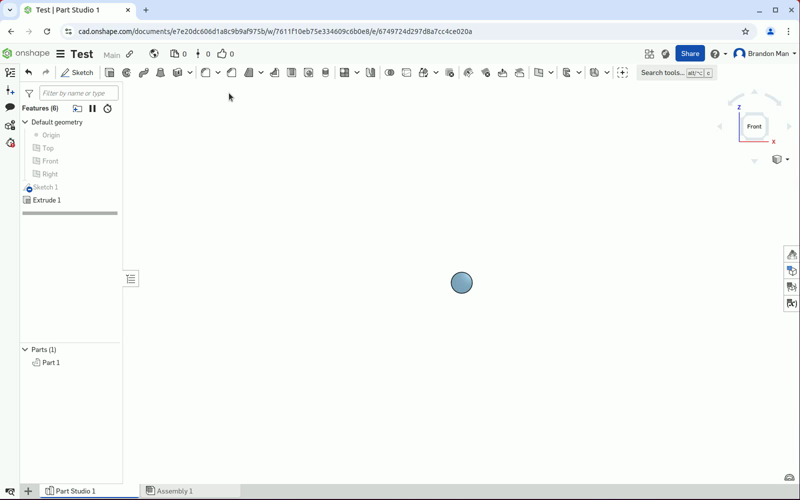
mouse_move(73, 352)
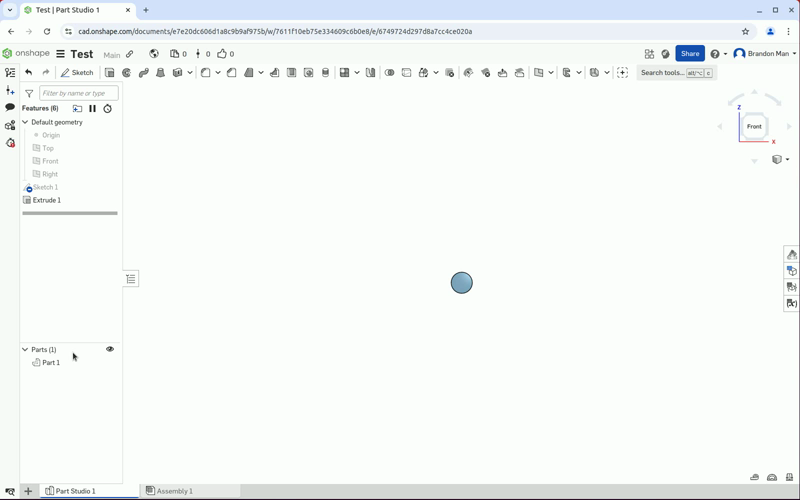
key(y)
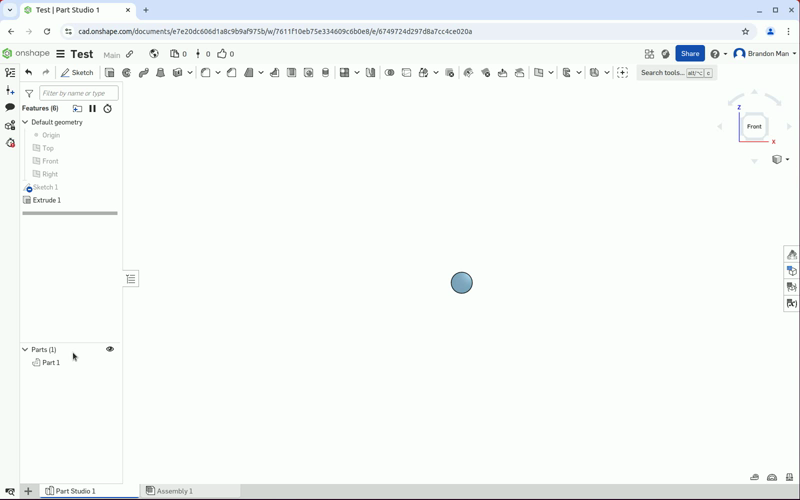
key(shift+p)
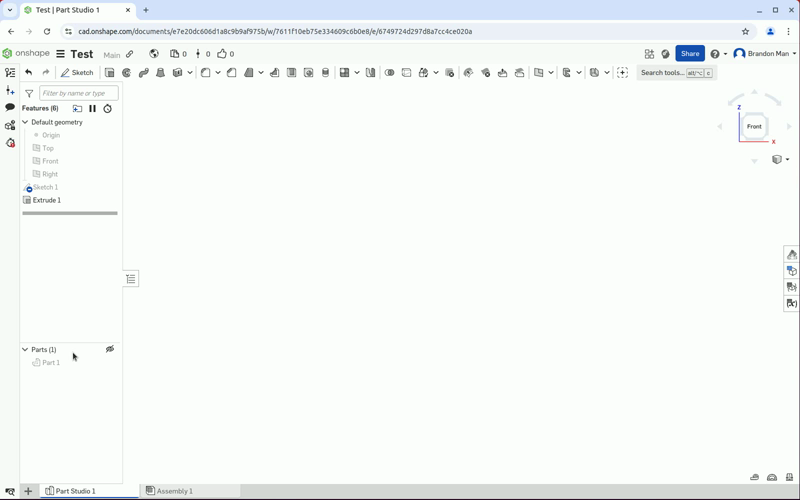
key(space)
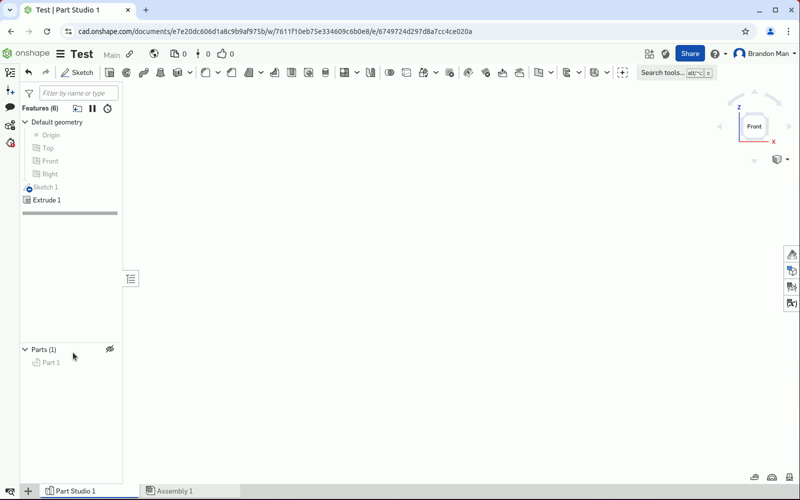
key_down(shift)
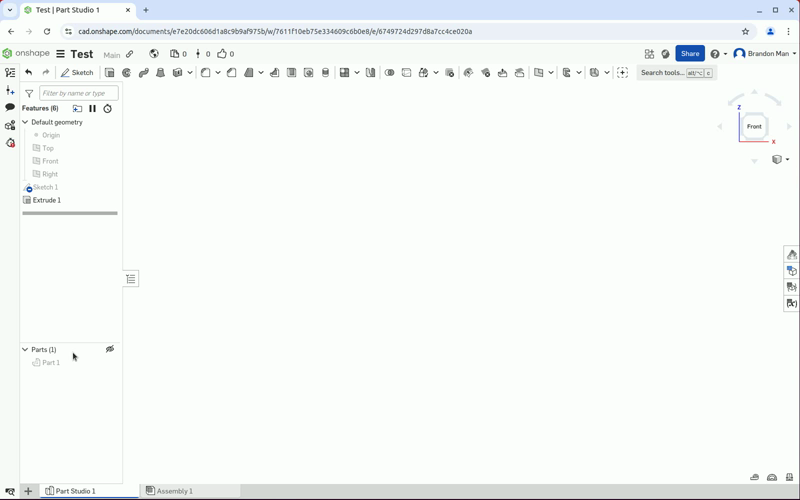
key(left)
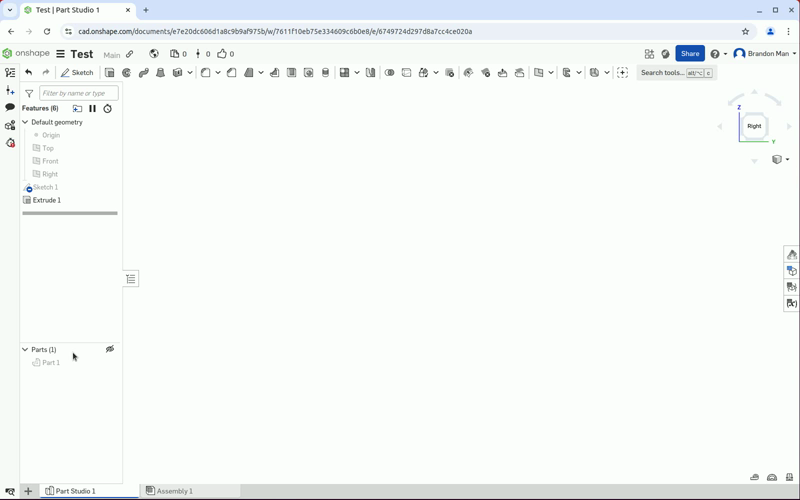
key_up(shift)
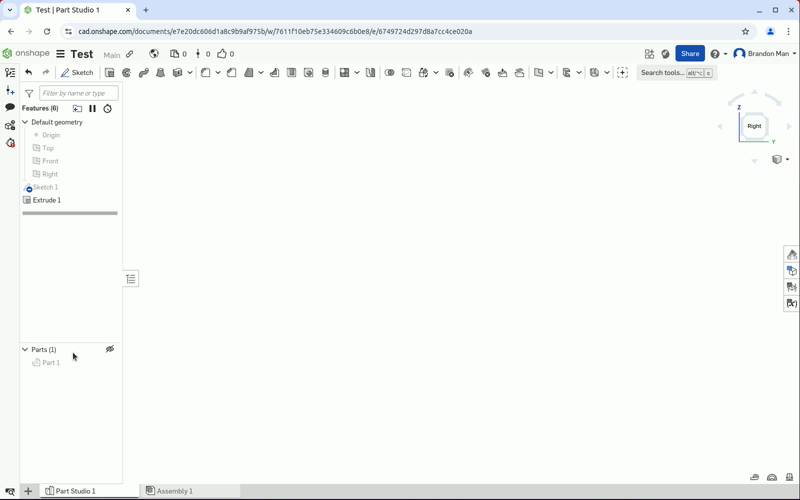
mouse_move(73, 352)
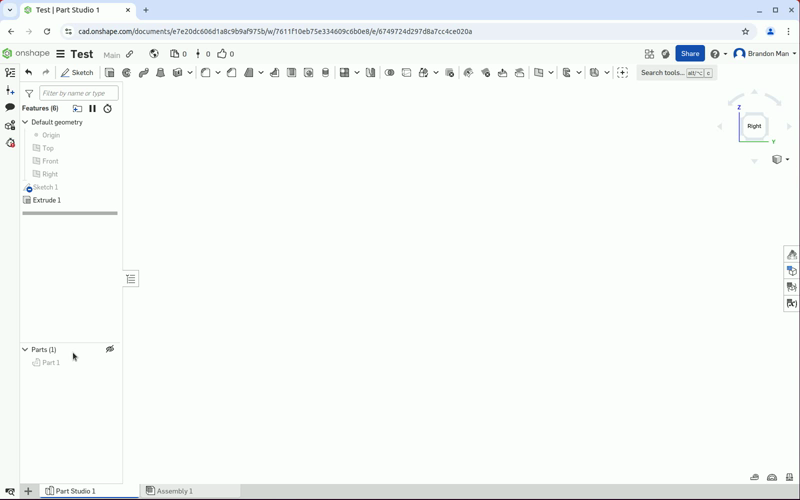
key(shift+y)
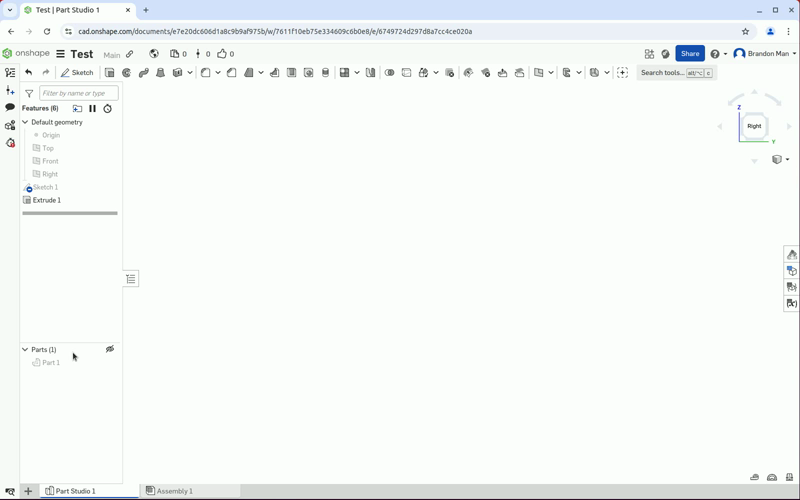
key(shift+s)
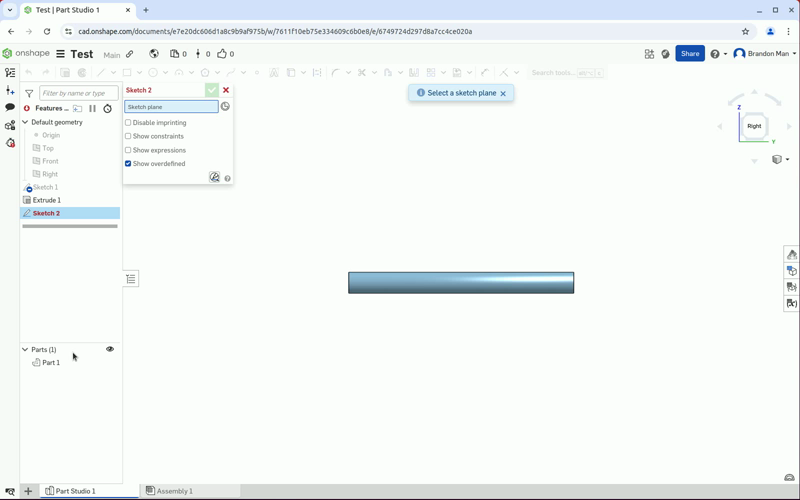
mouse_move(73, 176)
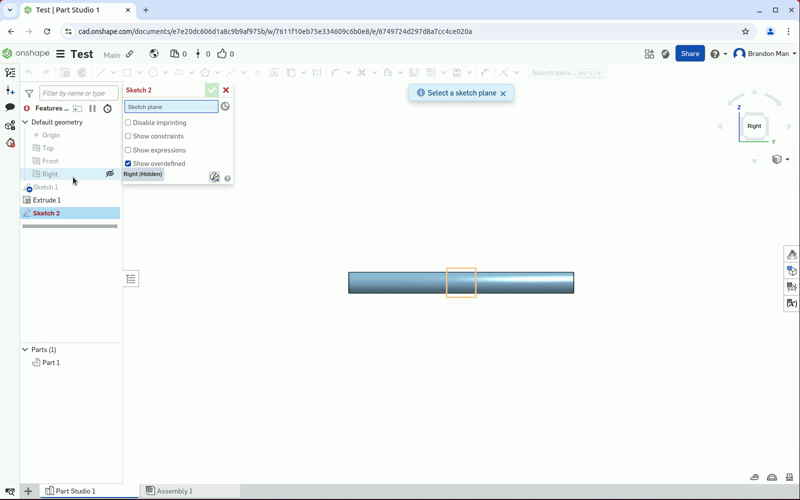
click(73, 176)
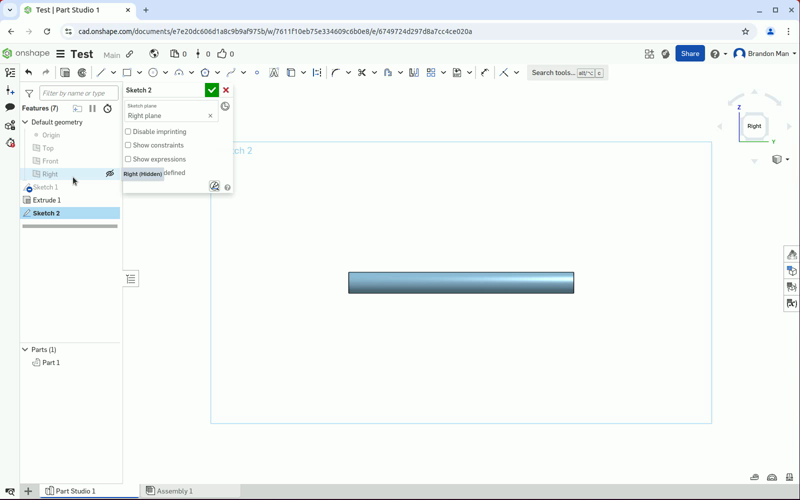
mouse_move(73, 352)
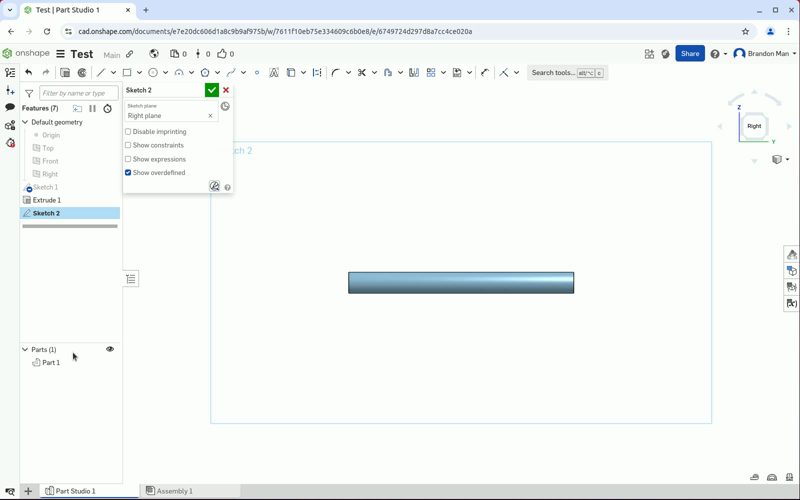
key(y)
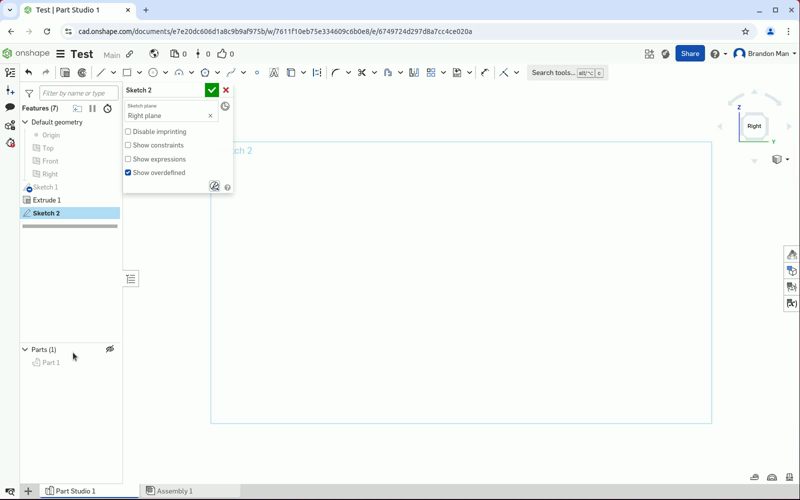
key(c)
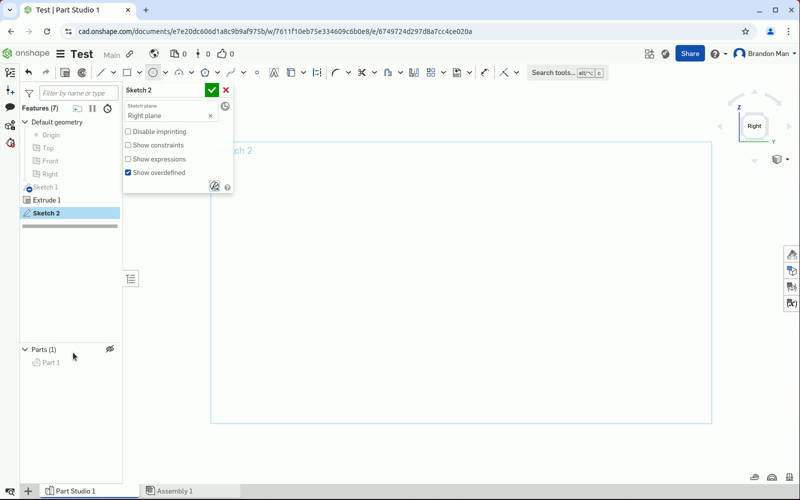
key_down(shift)
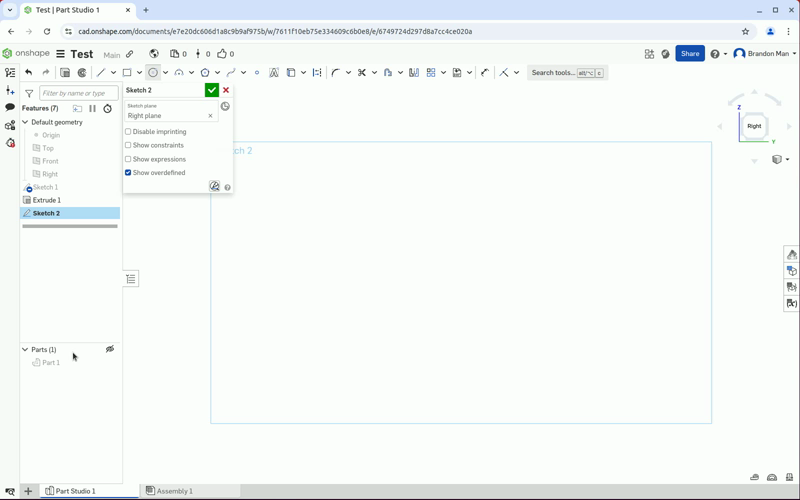
mouse_move(360, 282)
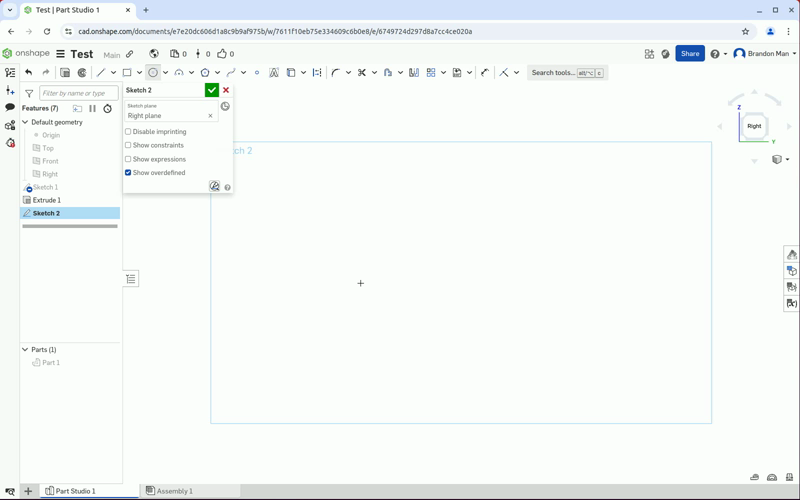
click(360, 282)
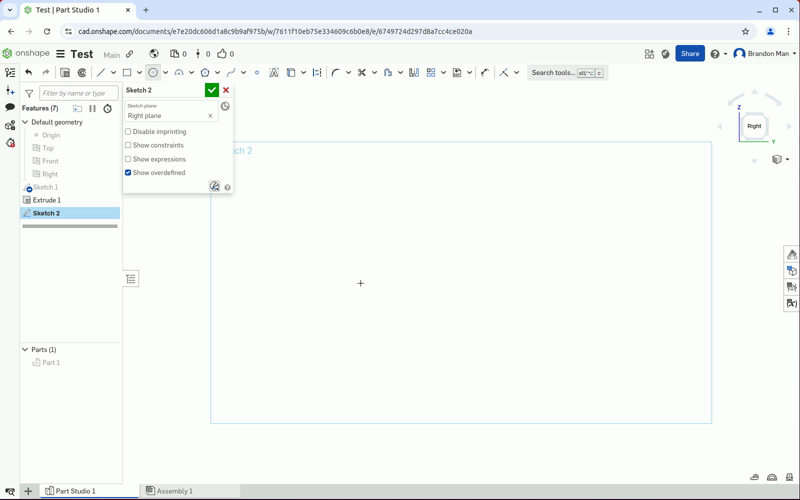
key_up(shift)
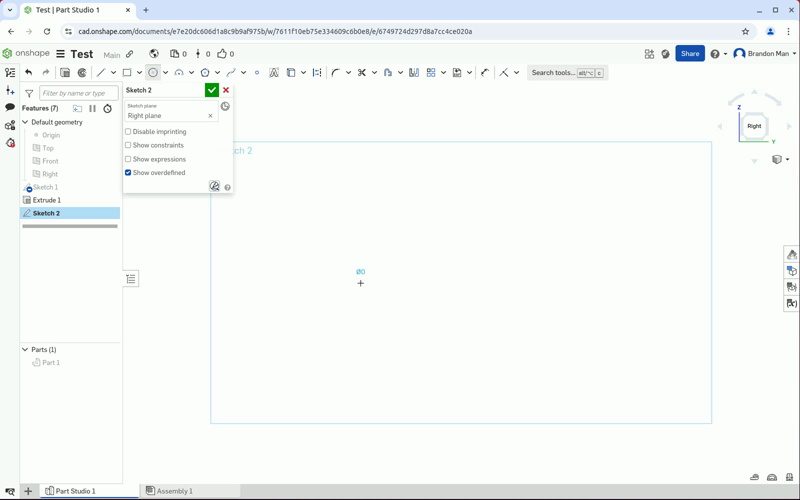
mouse_move(370, 282)
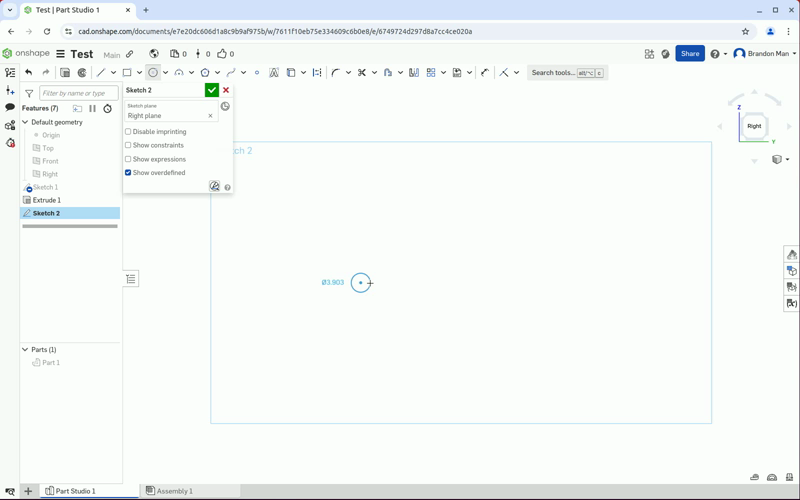
click(370, 282)
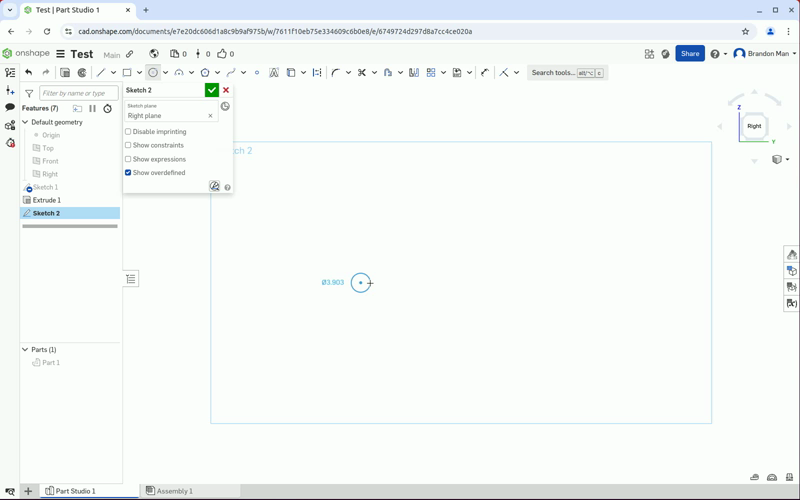
key(esc)
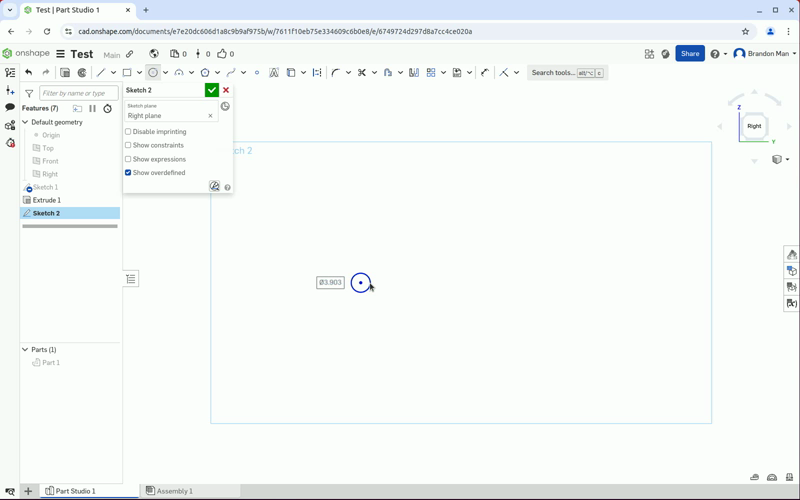
mouse_move(356, 288)
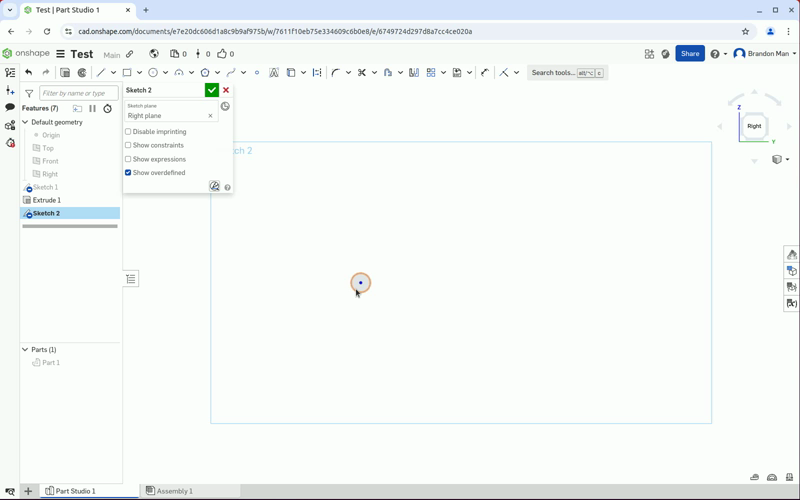
scroll(6)
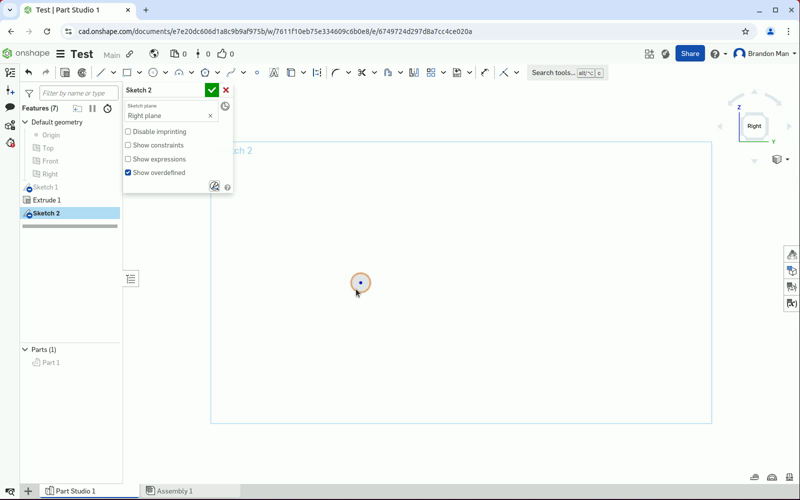
scroll(6)
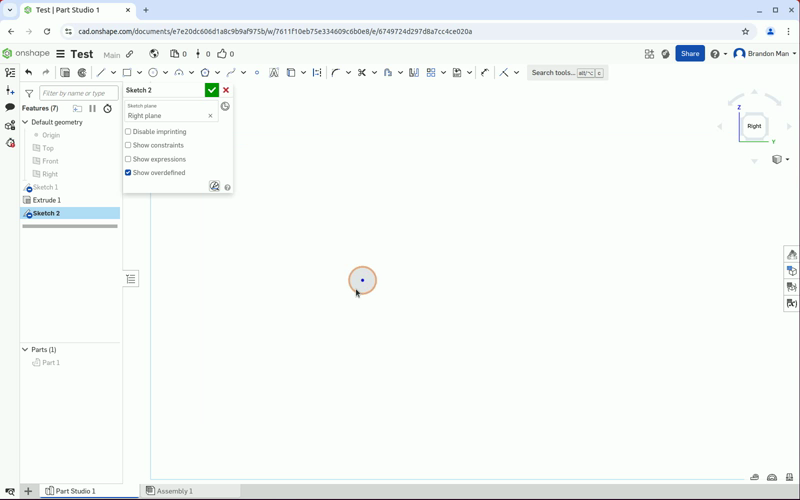
scroll(6)
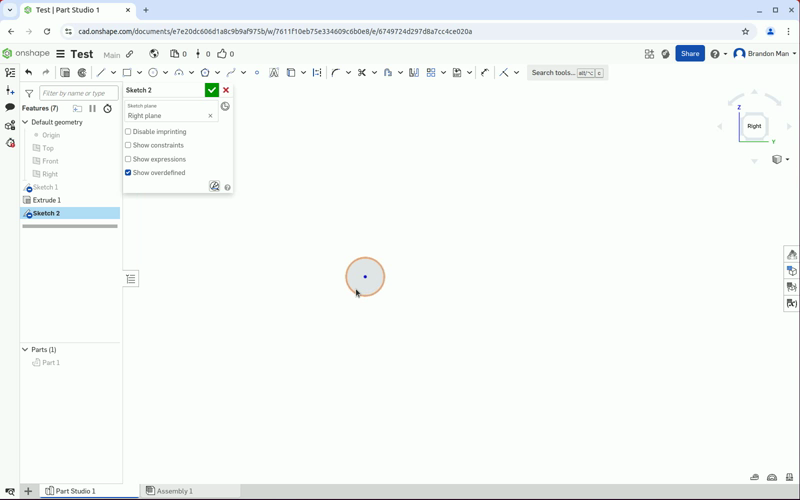
scroll(6)
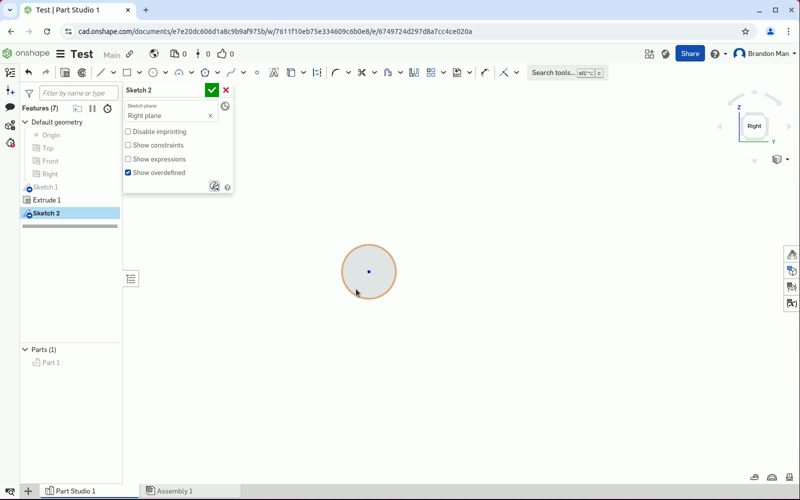
scroll(6)
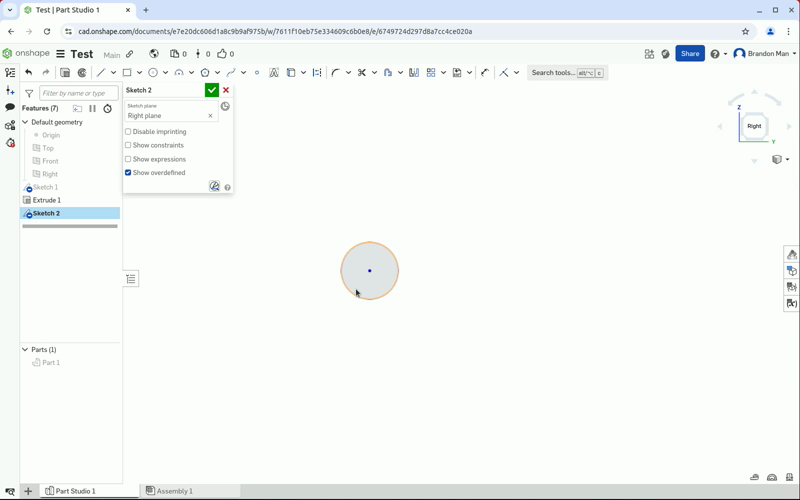
scroll(6)
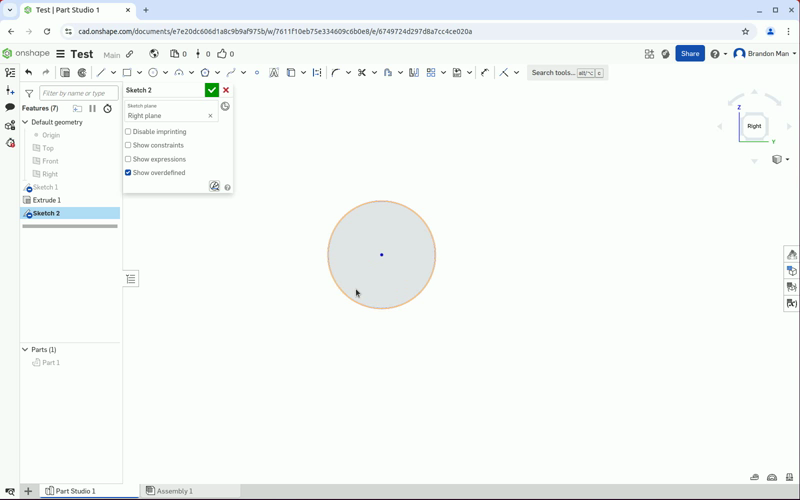
scroll(6)
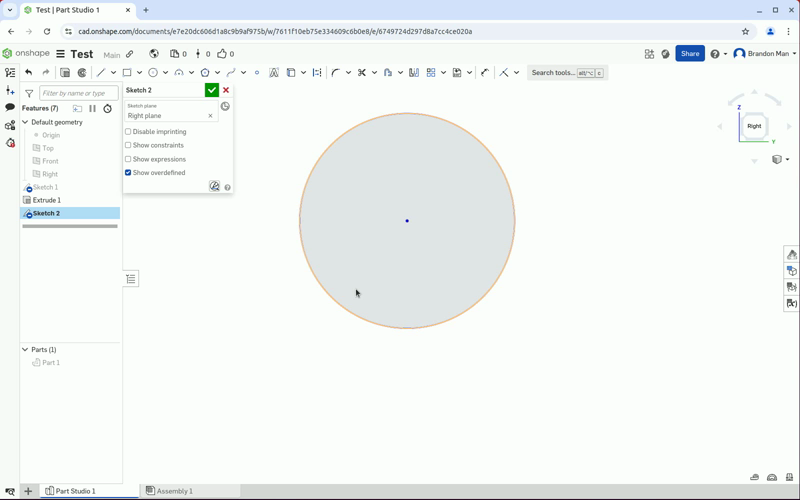
click(356, 288)
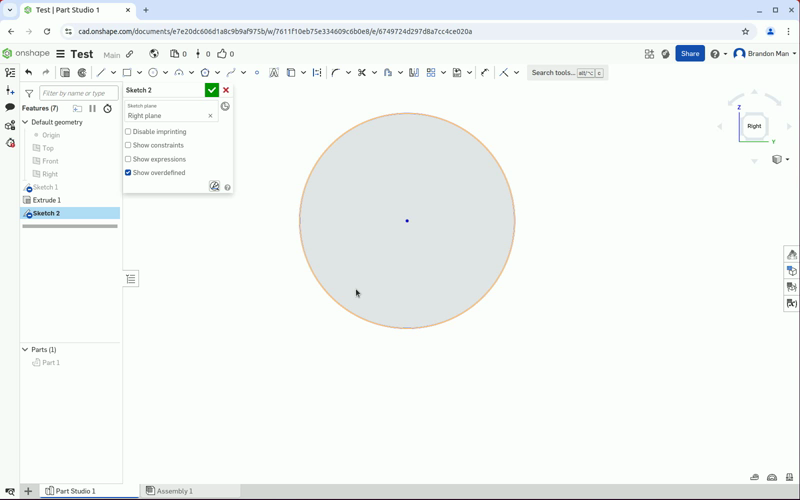
scroll(-6)
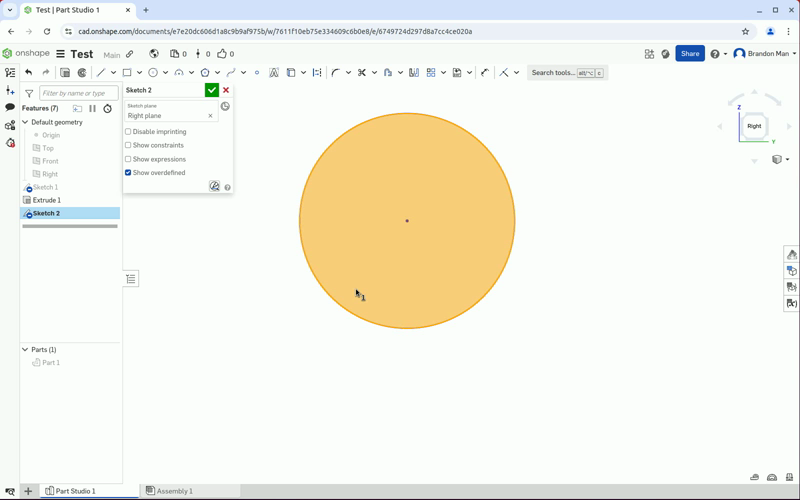
scroll(-6)
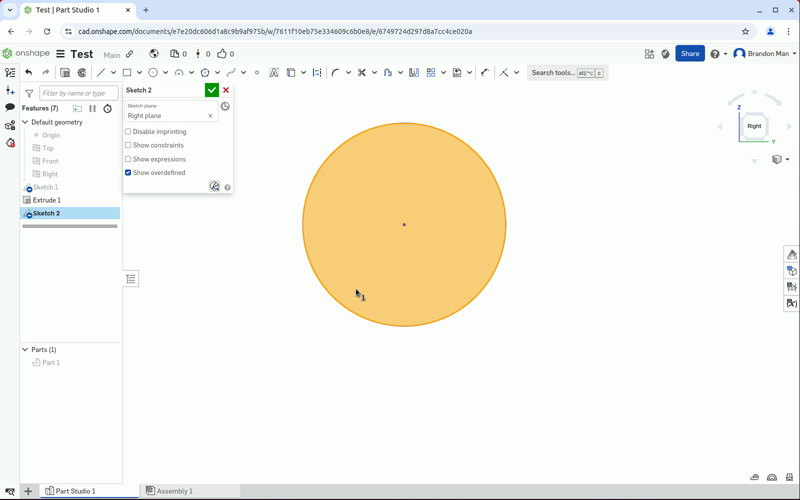
scroll(-6)
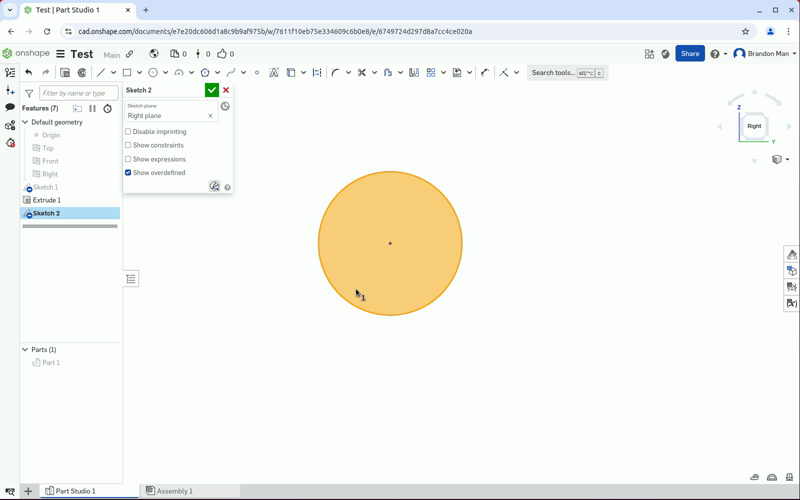
scroll(-6)
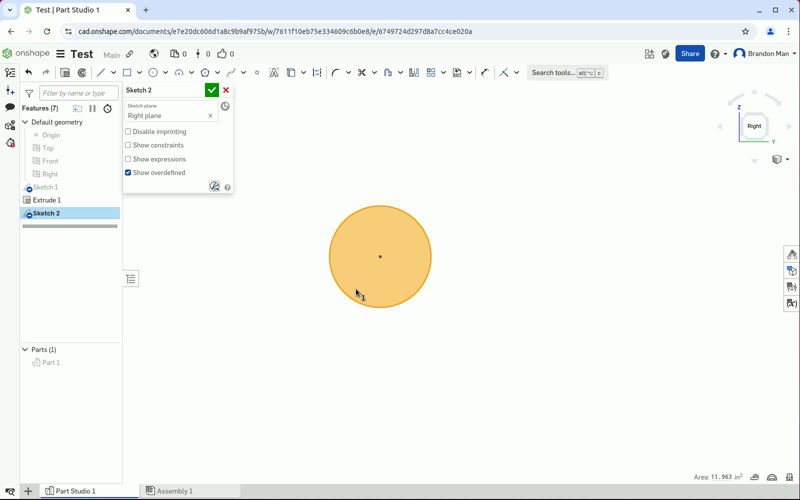
scroll(-6)
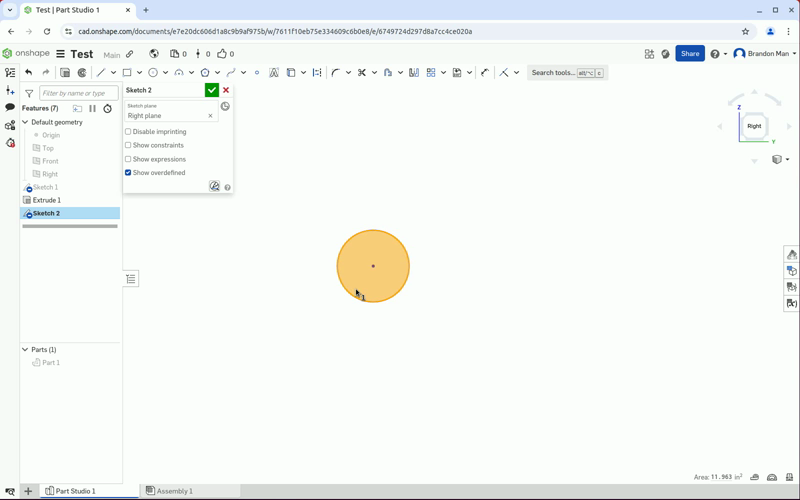
scroll(-6)
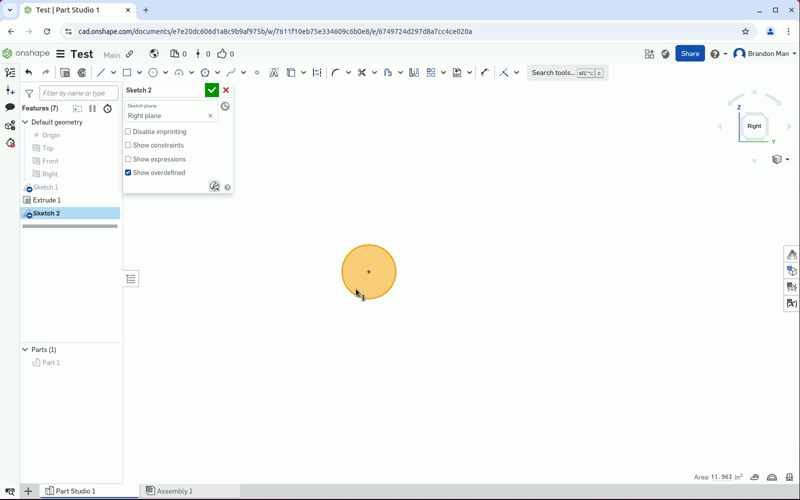
scroll(-6)
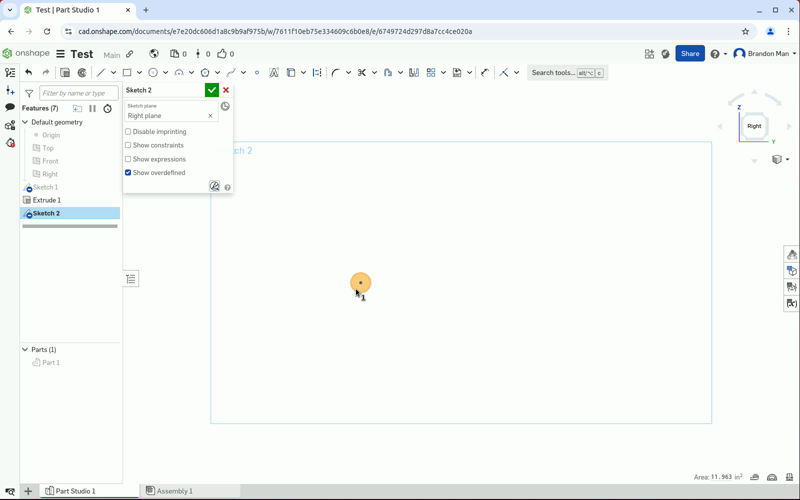
mouse_move(73, 352)
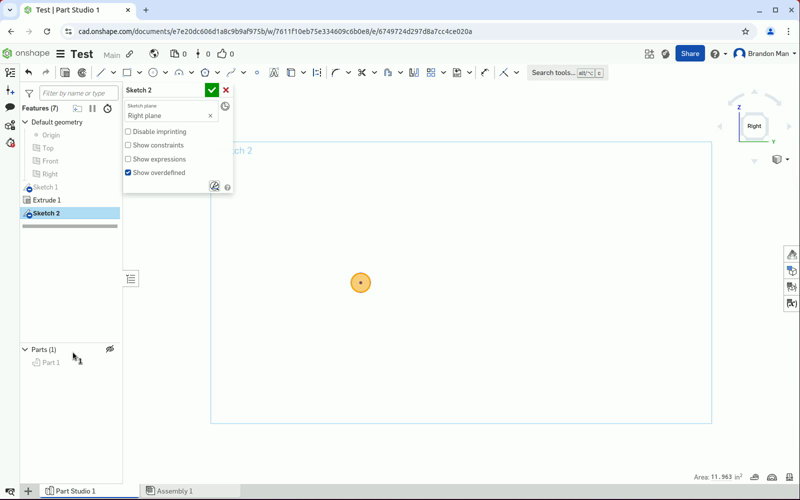
key(shift+y)
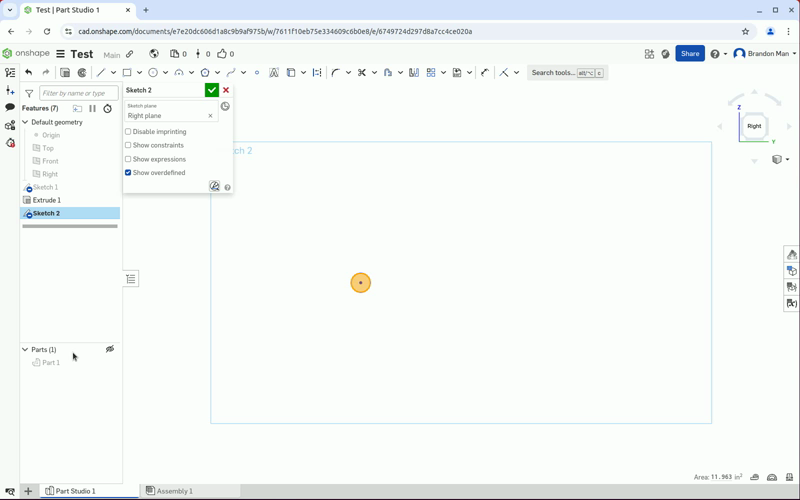
key(shift+e)
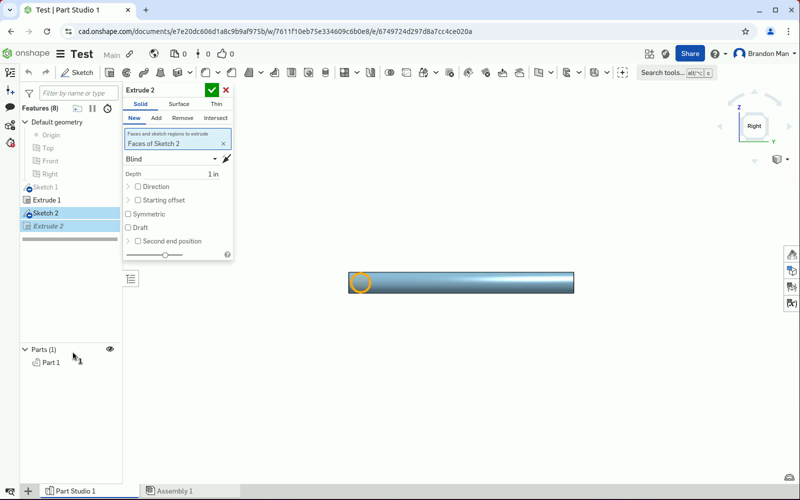
mouse_move(143, 106)
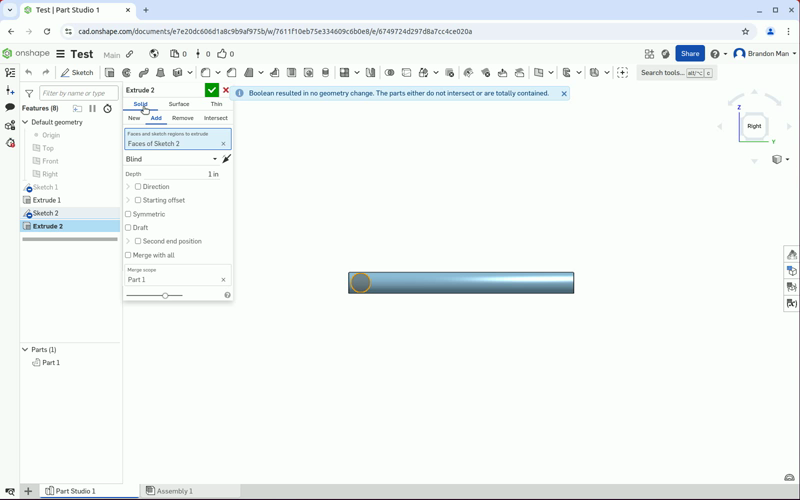
click(143, 106)
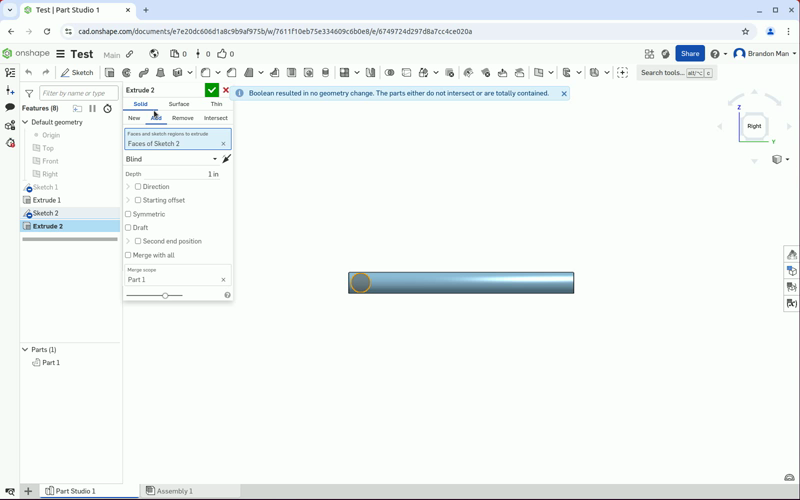
mouse_move(186, 120)
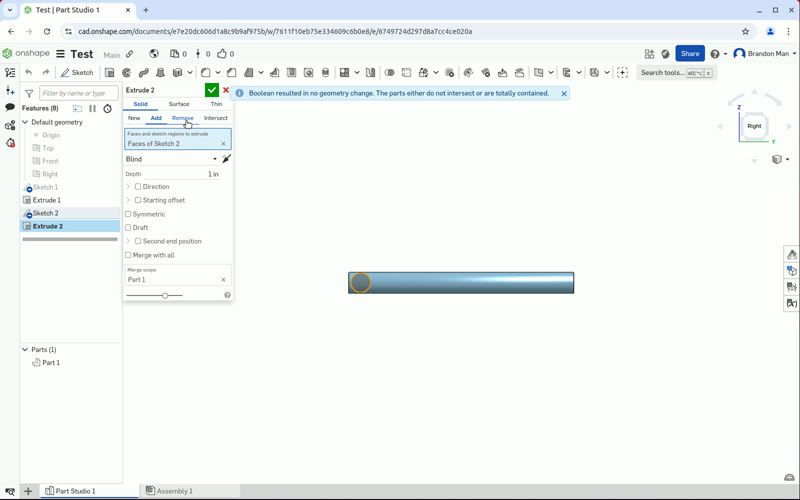
click(186, 120)
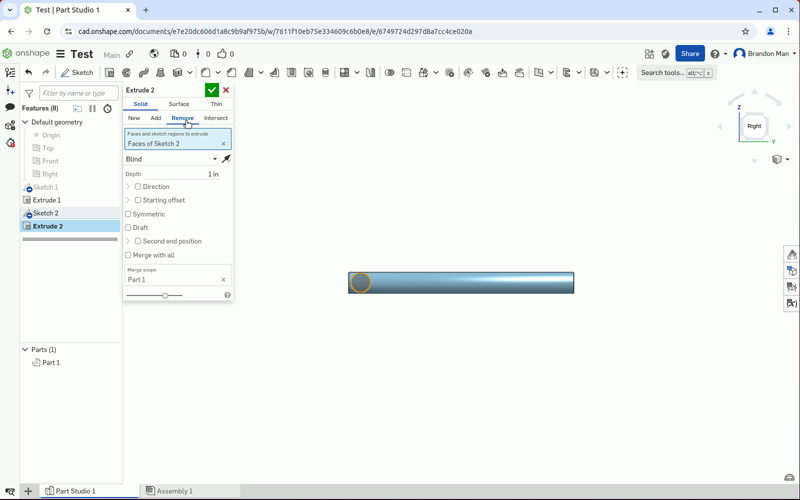
key(tab, 4)
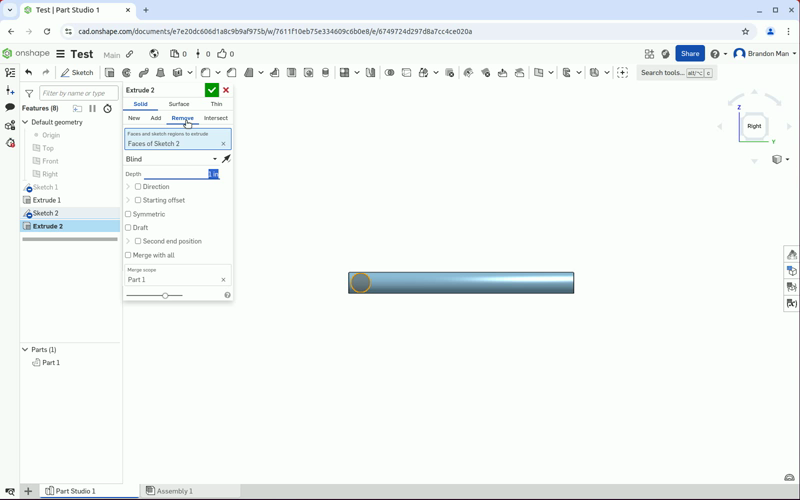
text(-6.258)
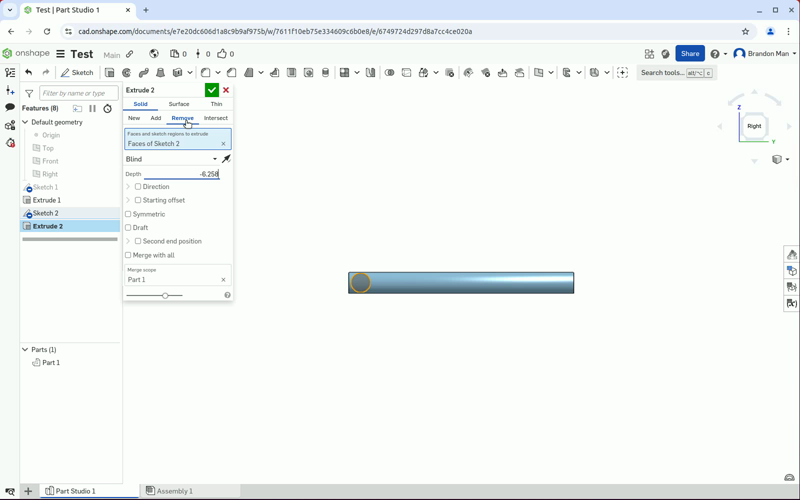
key(tab, 3)
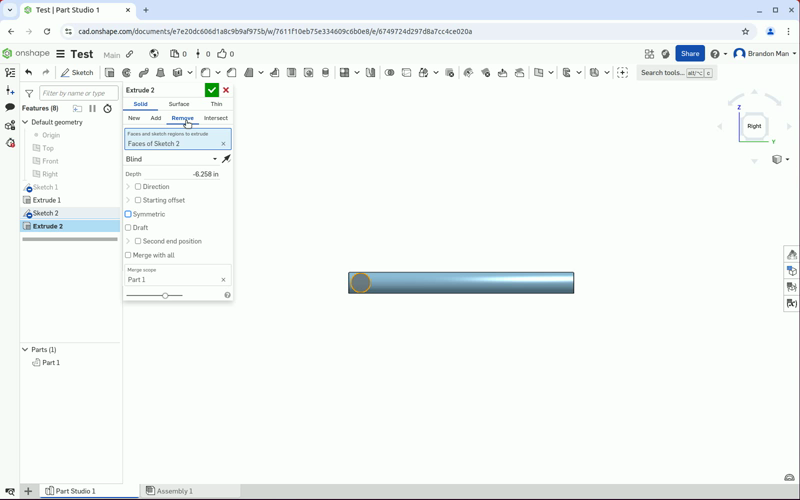
key(space)
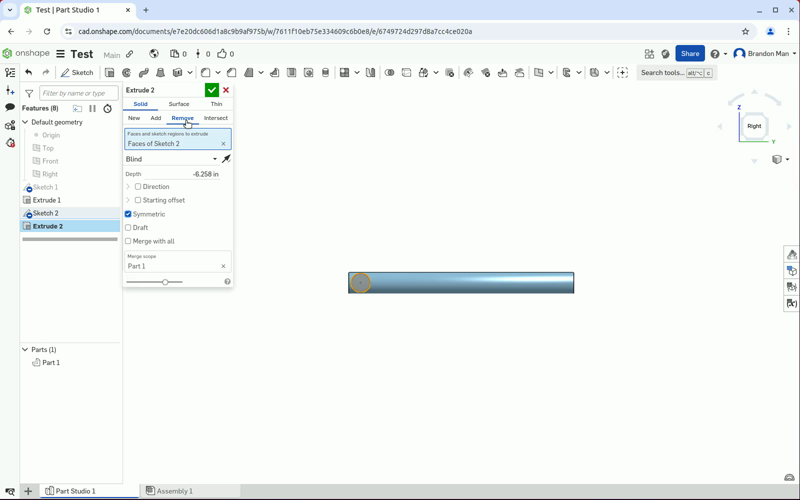
key(tab, 2)
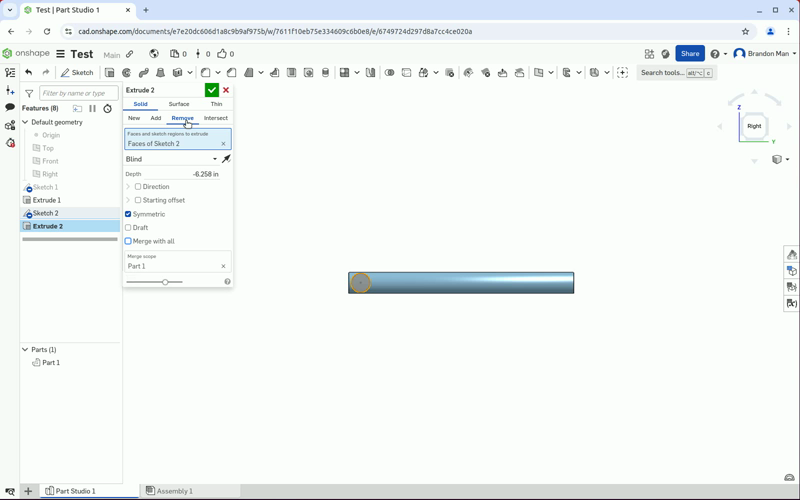
key(space)
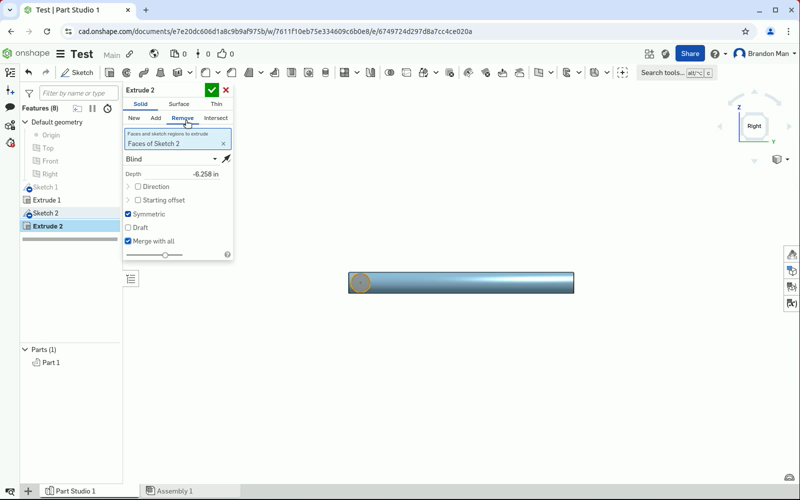
key(enter)
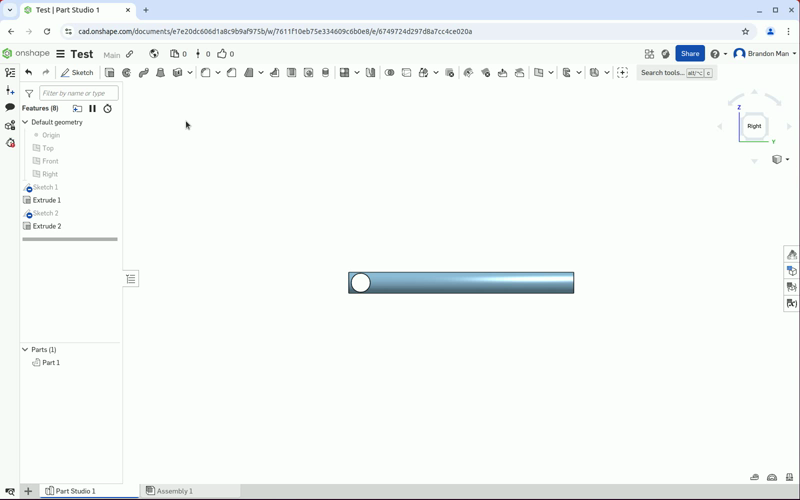
key(shift+h)
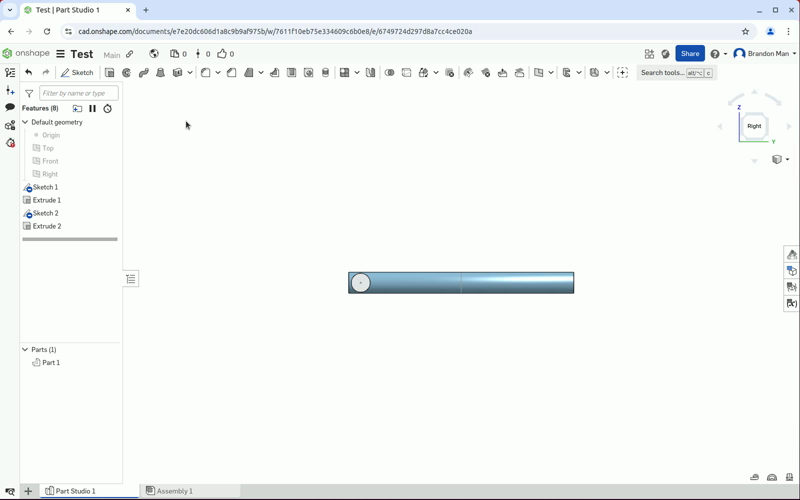
key(shift+h)
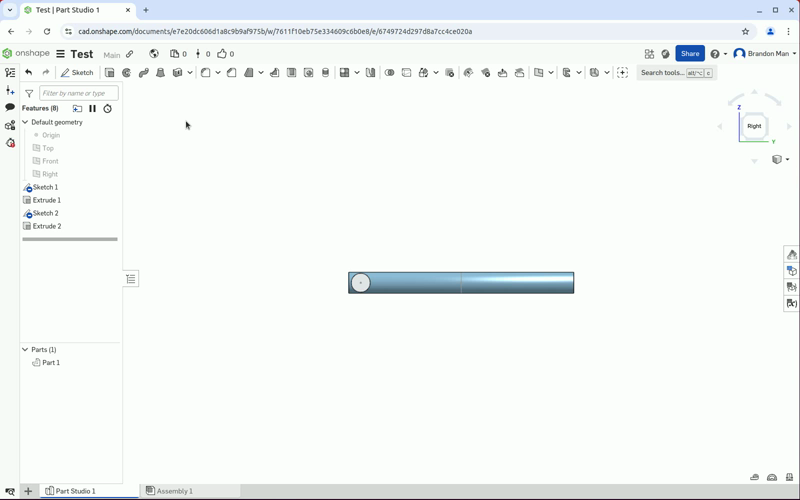
key(shift+7)
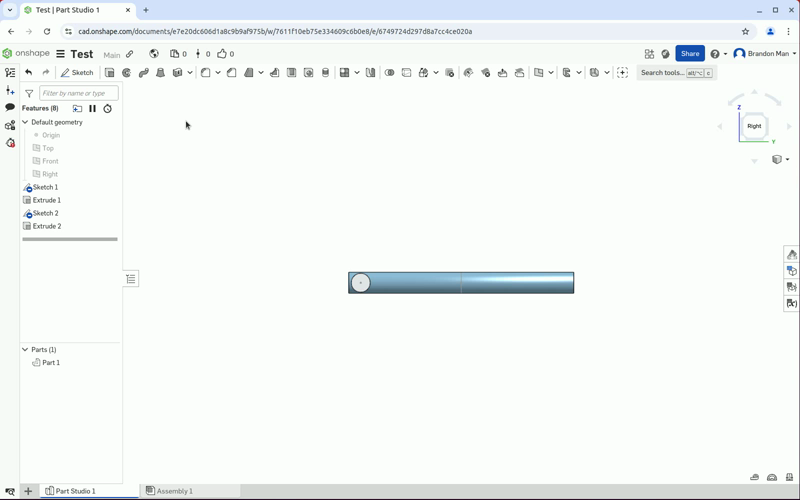
key(right, 2)
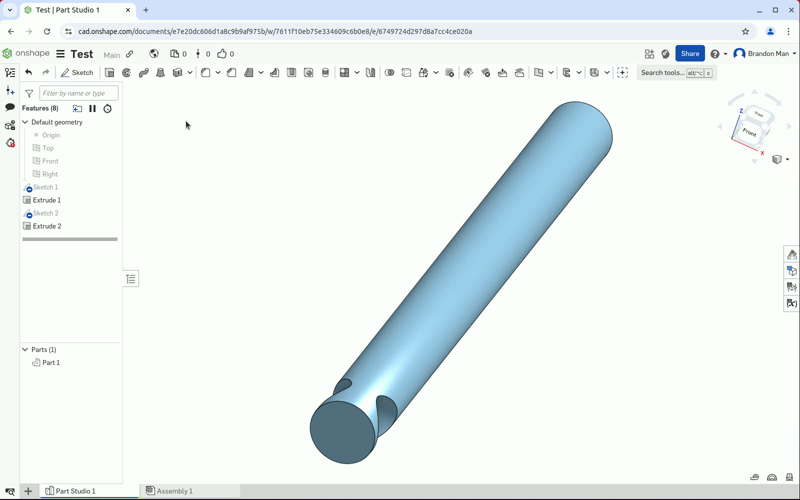
key(down, 2)
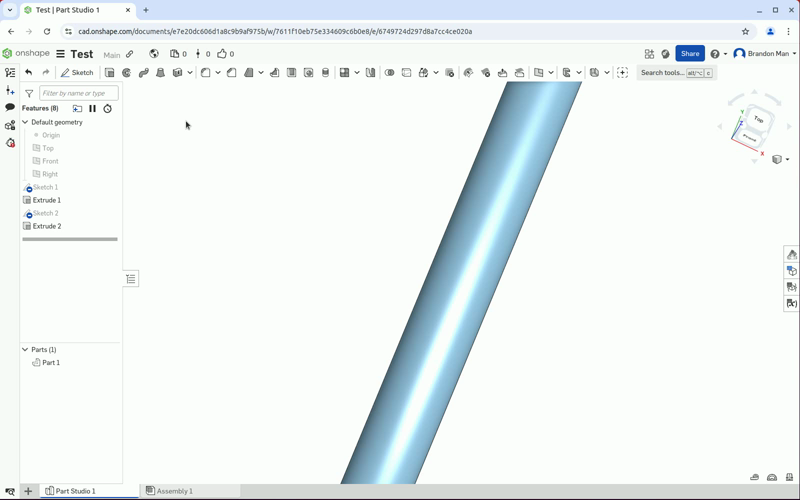
key(up, 2)
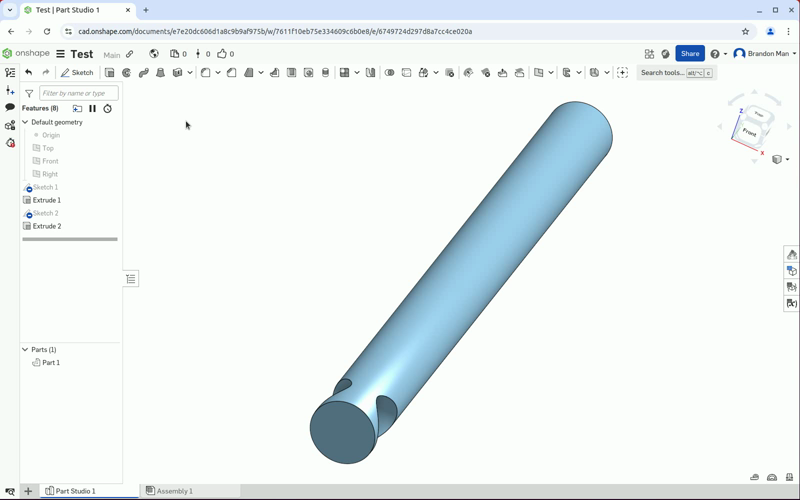
key(left, 2)
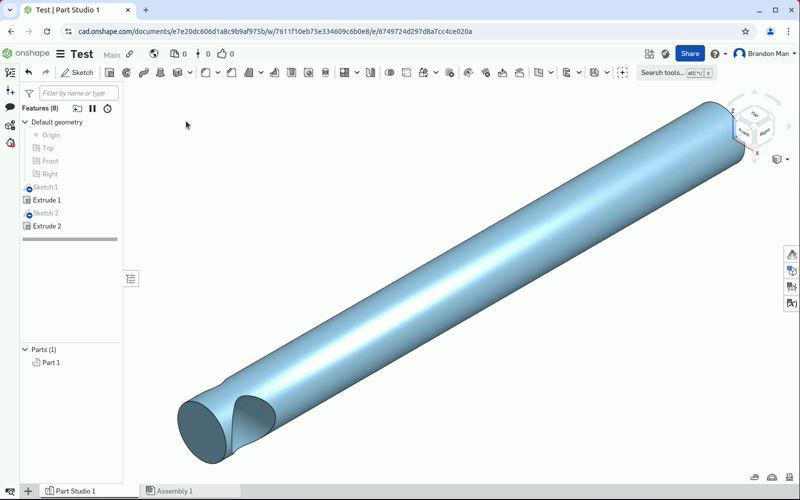
mouse_move(73, 189)
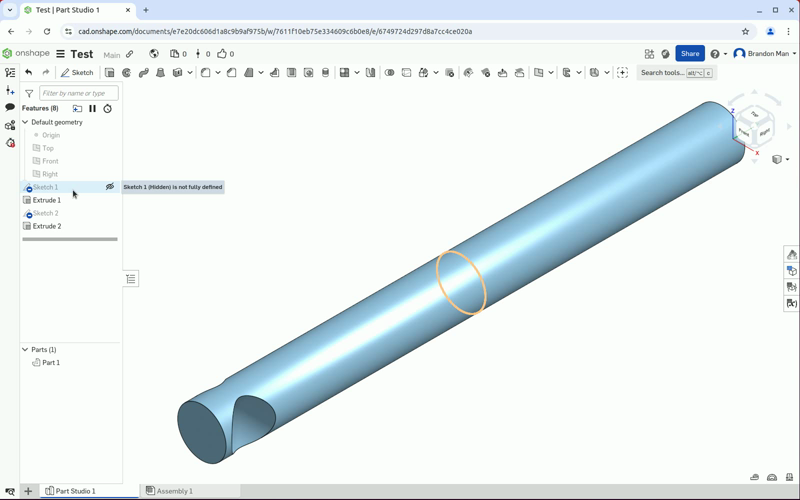
click(73, 189)